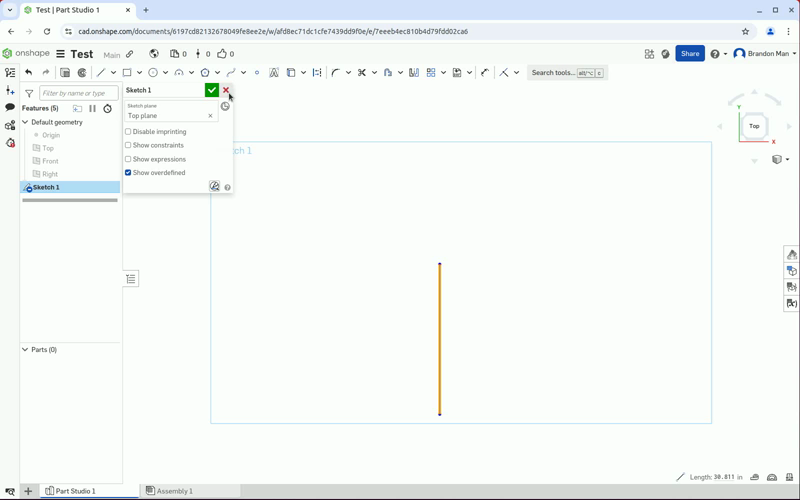
key(shift+h)
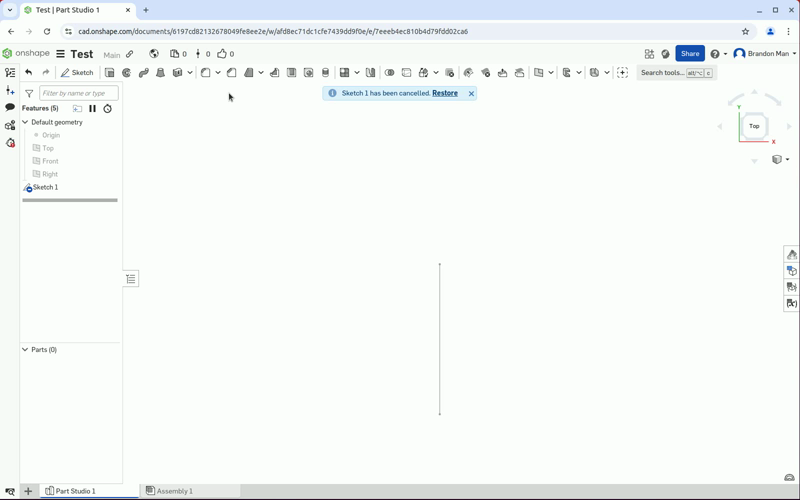
key(shift+s)
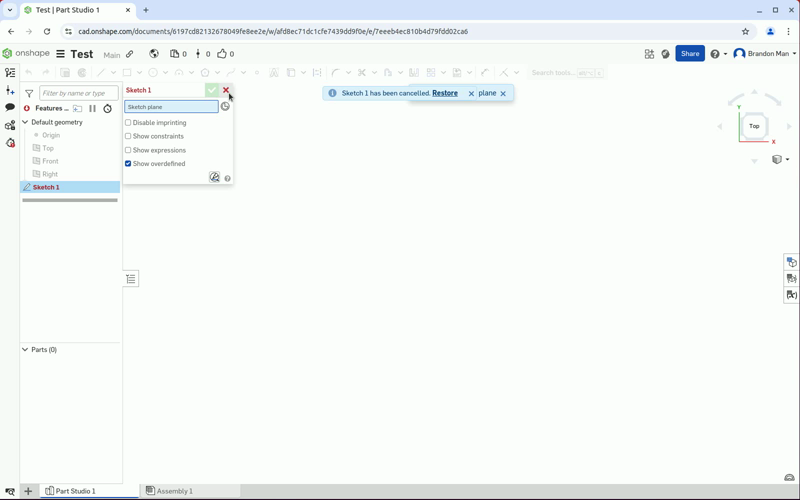
mouse_move(73, 150)
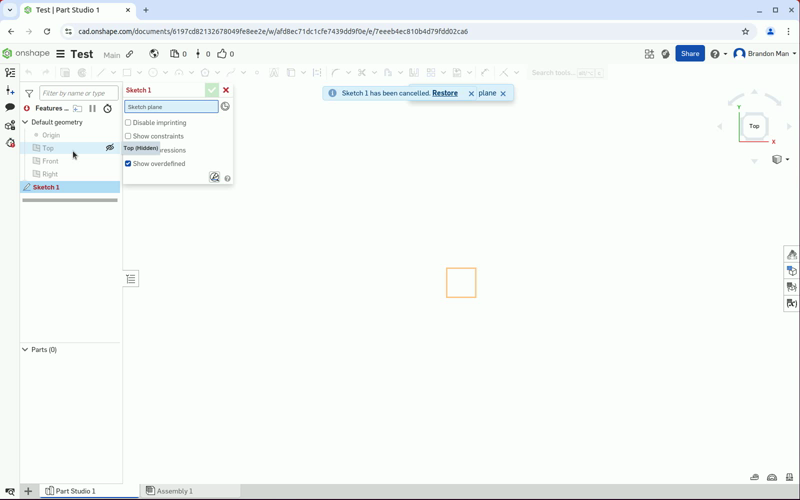
click(73, 150)
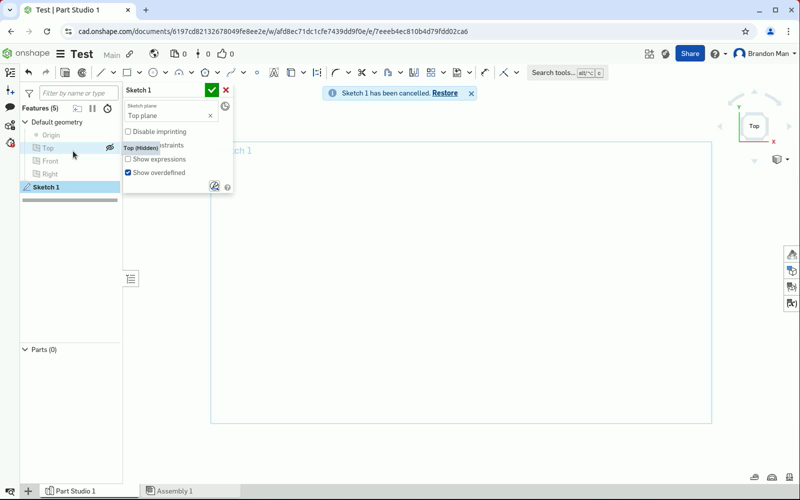
mouse_move(73, 352)
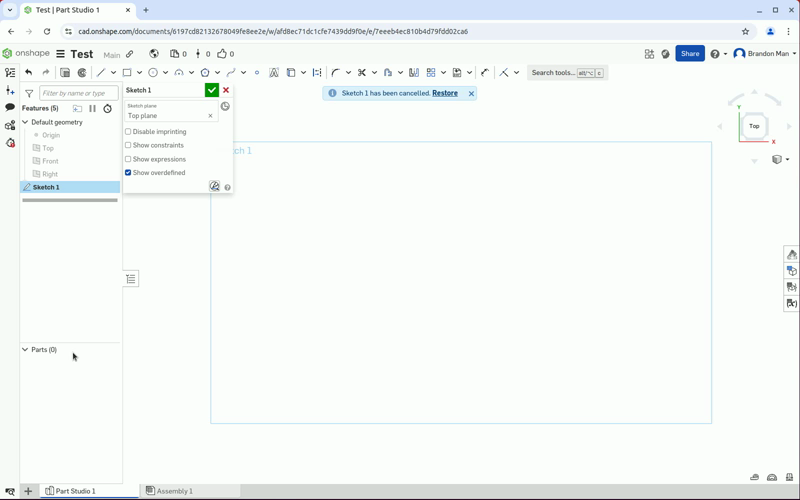
key(y)
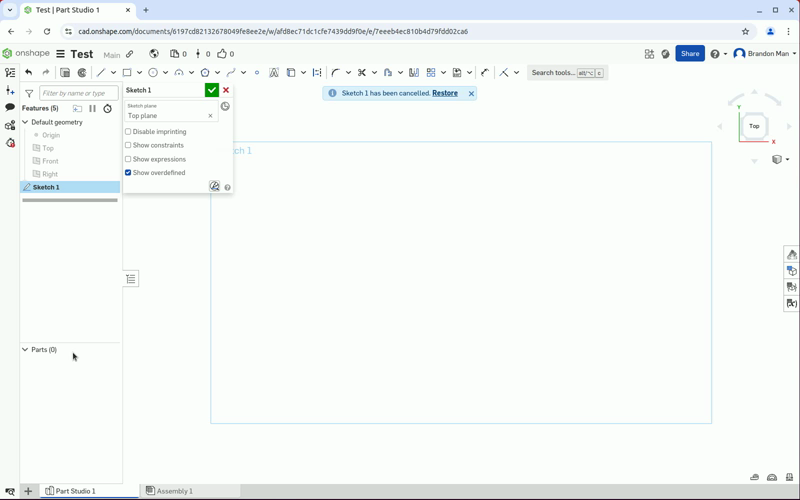
key(l)
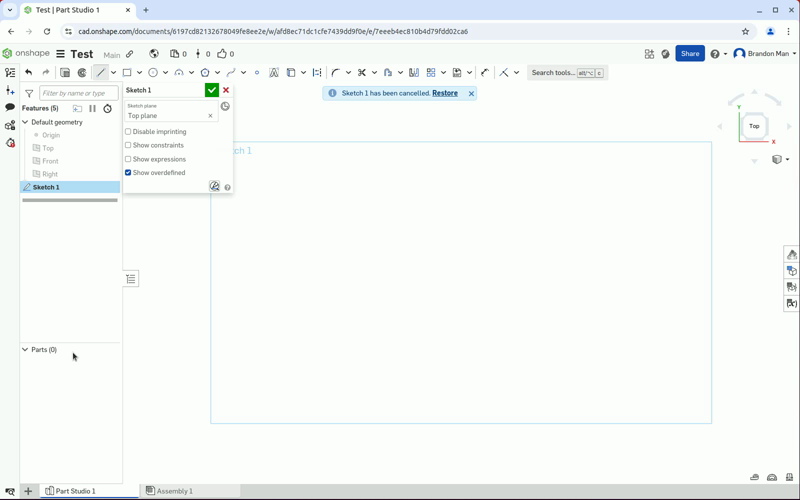
key_down(shift)
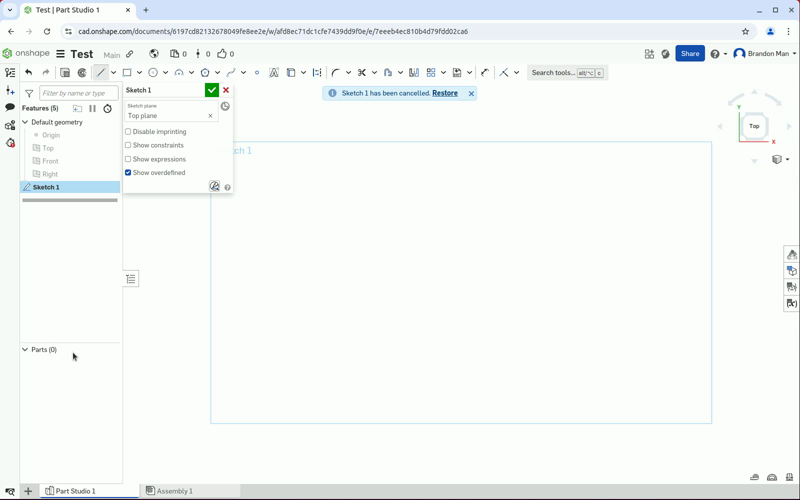
mouse_move(440, 303)
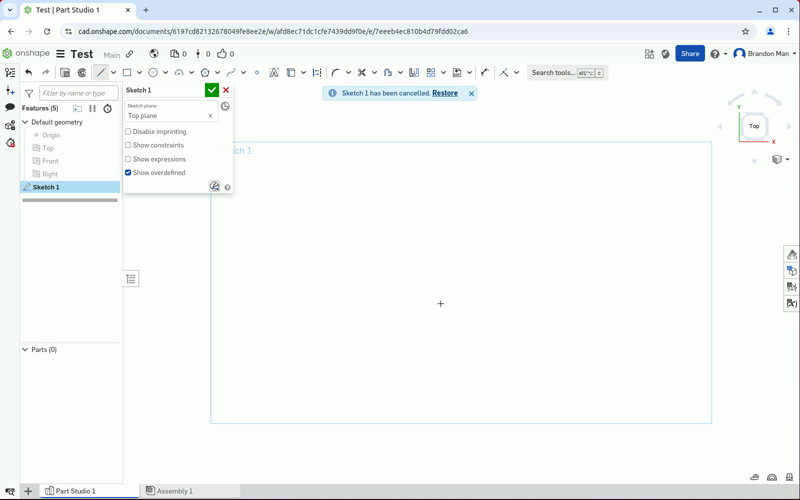
click(440, 303)
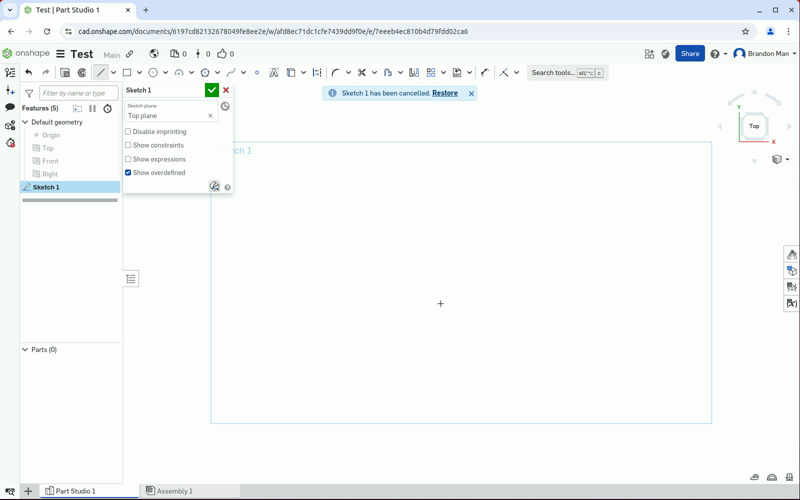
key_up(shift)
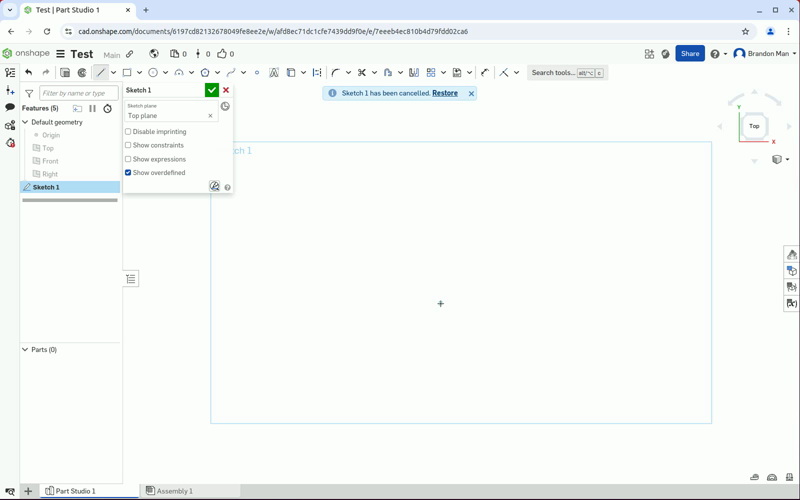
key_down(shift)
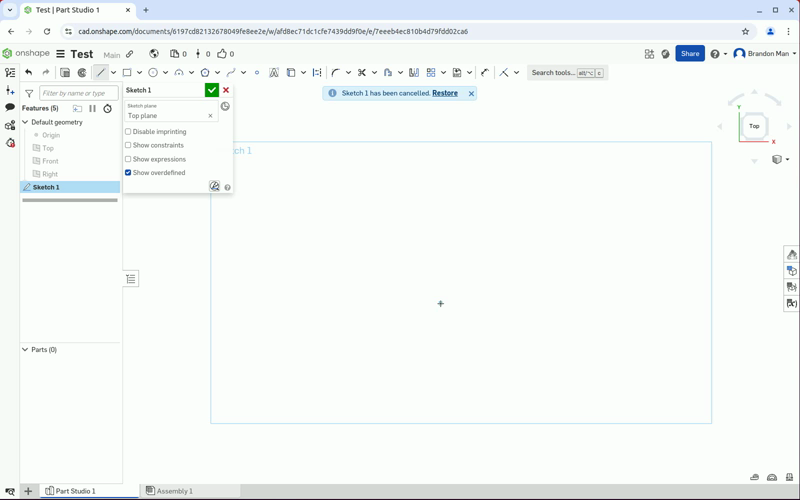
mouse_move(470, 303)
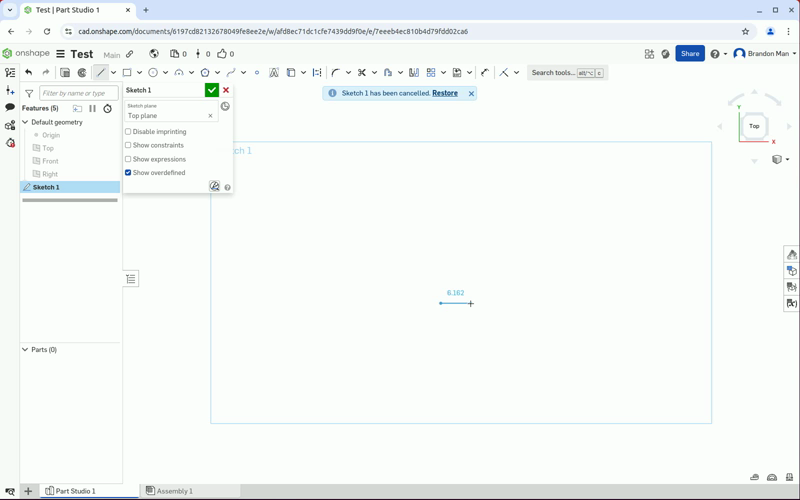
mouse_move(481, 303)
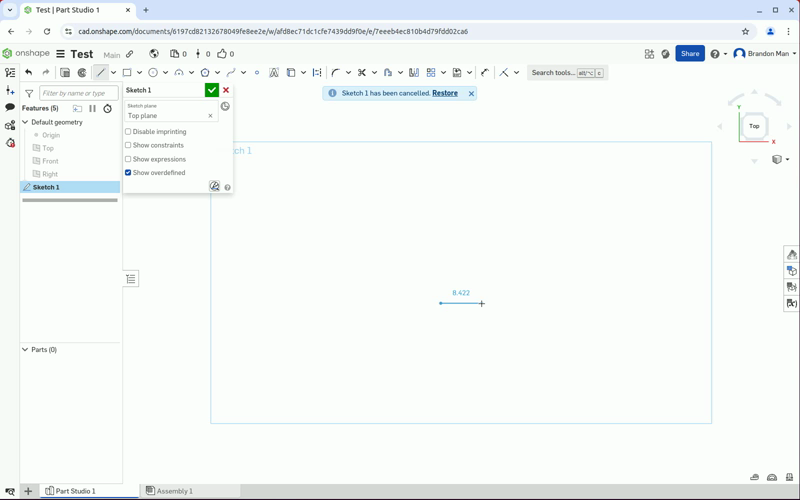
click(481, 303)
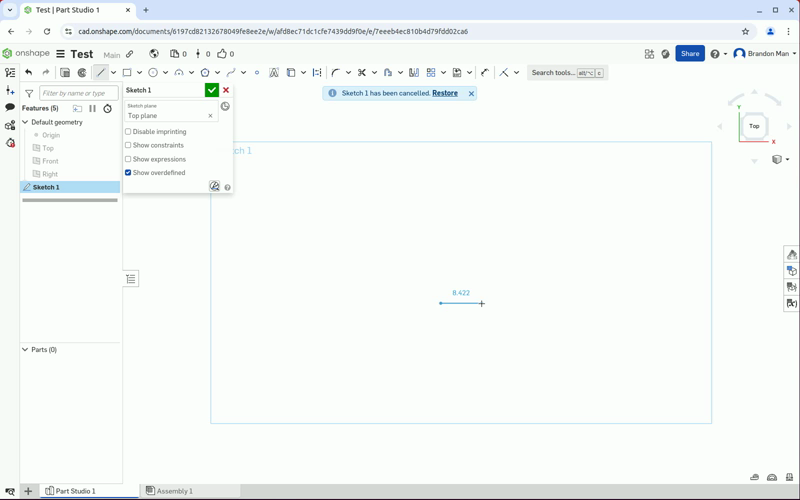
key_up(shift)
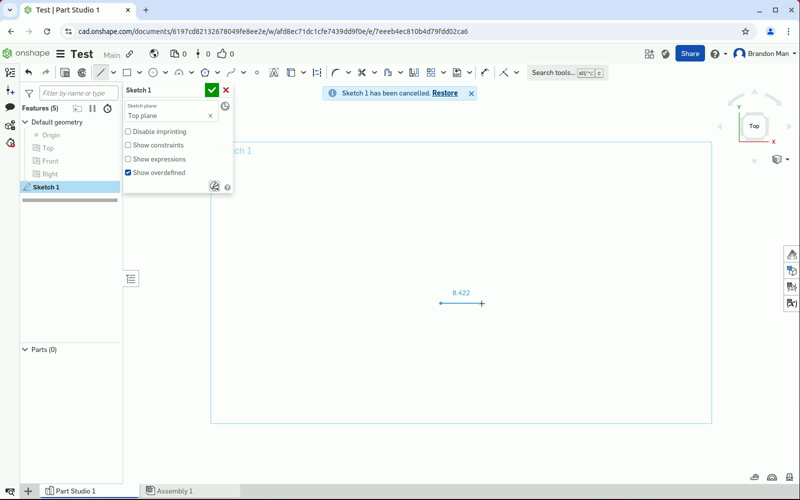
key_down(shift)
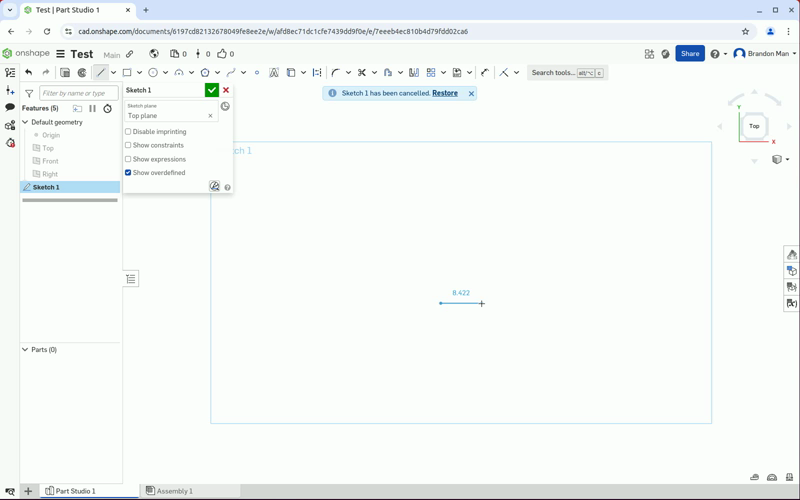
mouse_move(511, 303)
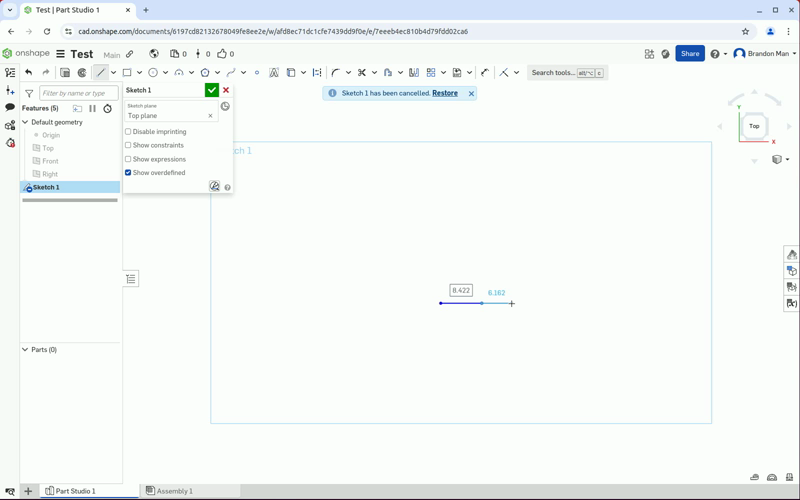
mouse_move(481, 262)
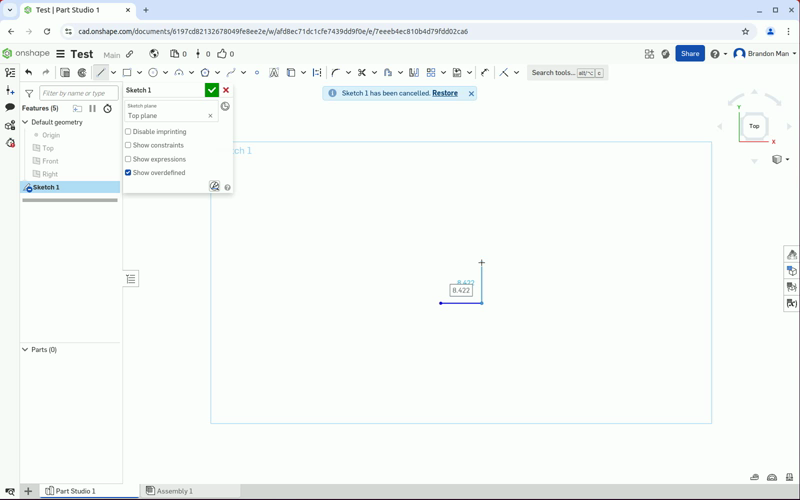
click(481, 262)
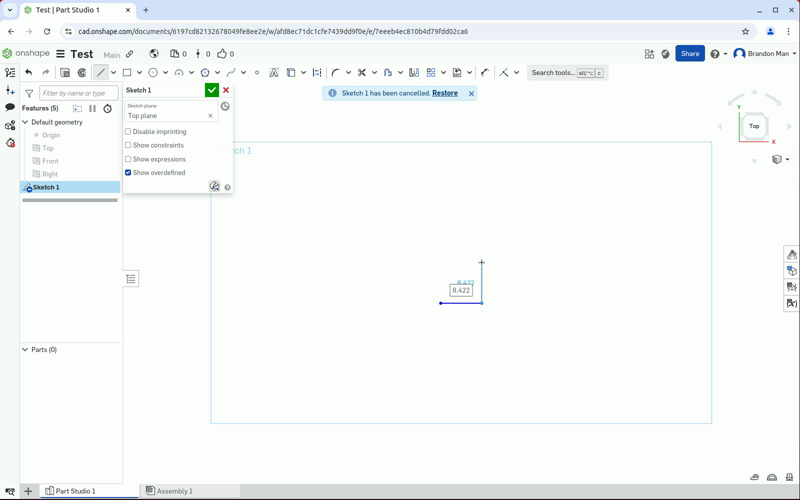
key_up(shift)
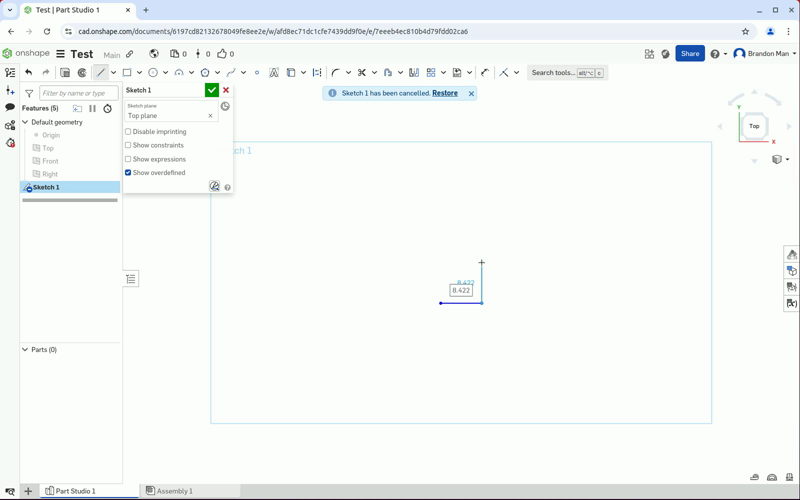
key_down(shift)
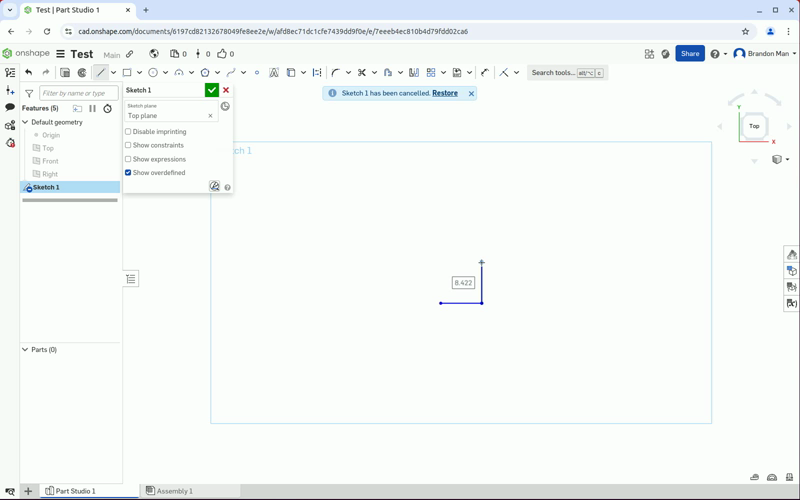
mouse_move(511, 262)
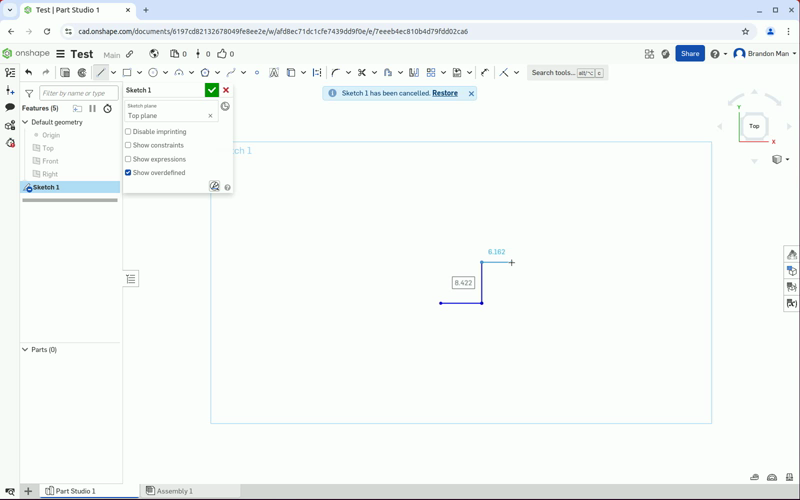
mouse_move(440, 262)
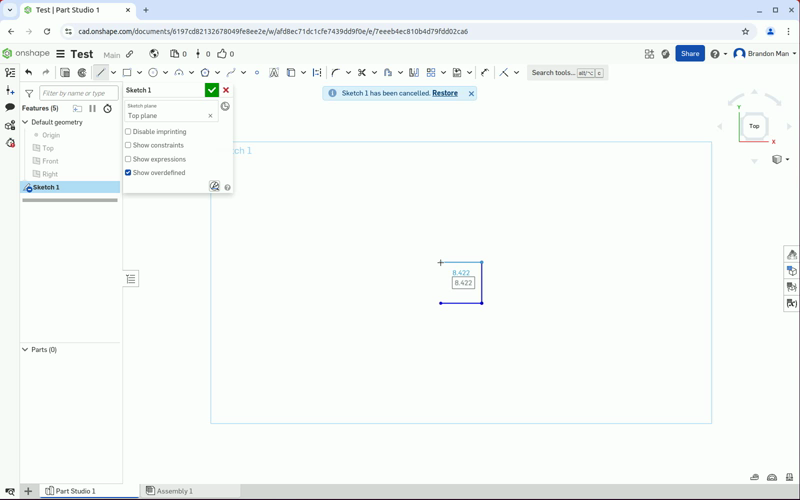
click(440, 262)
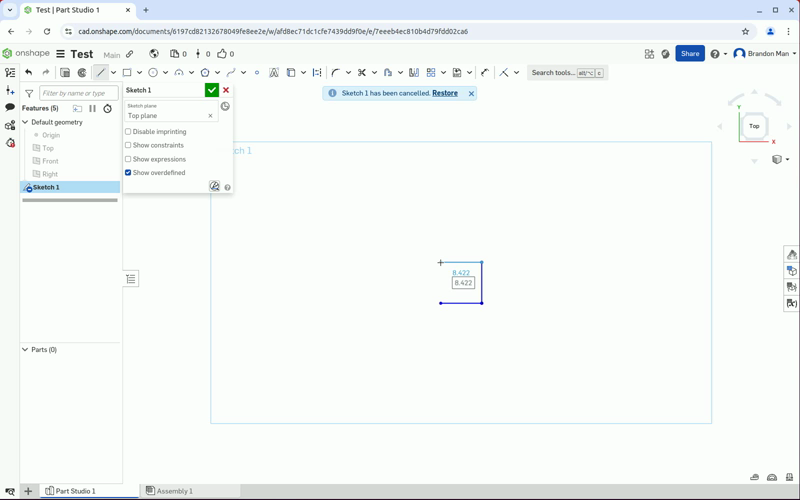
key_up(shift)
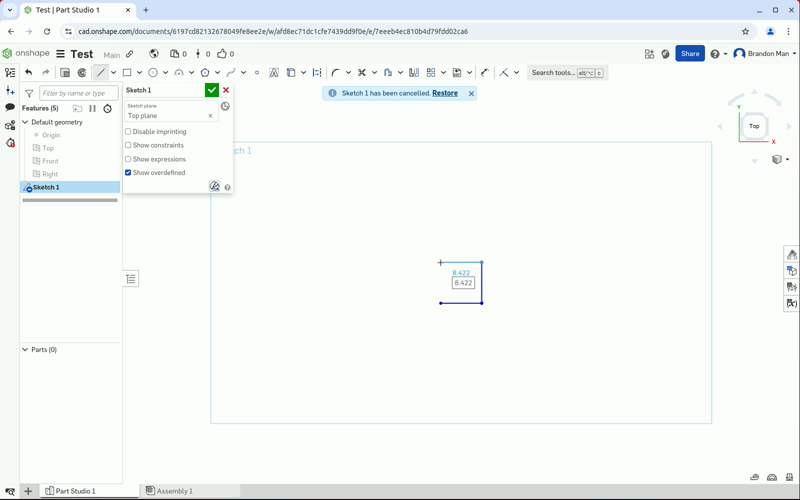
mouse_move(470, 262)
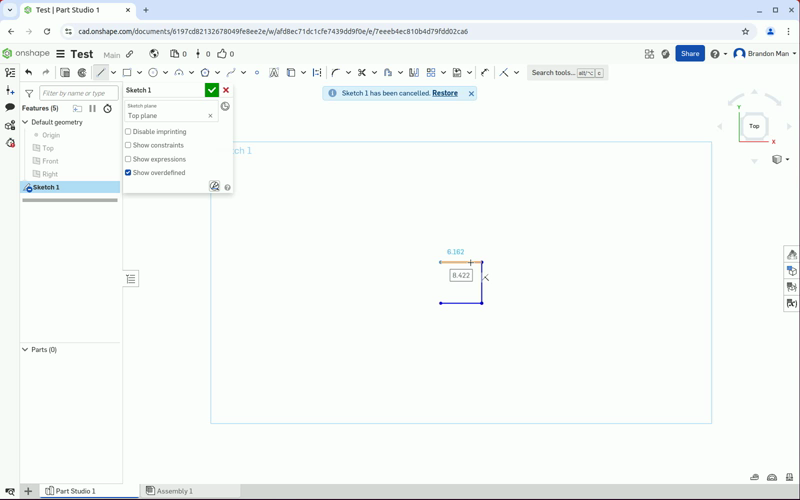
key_down(shift)
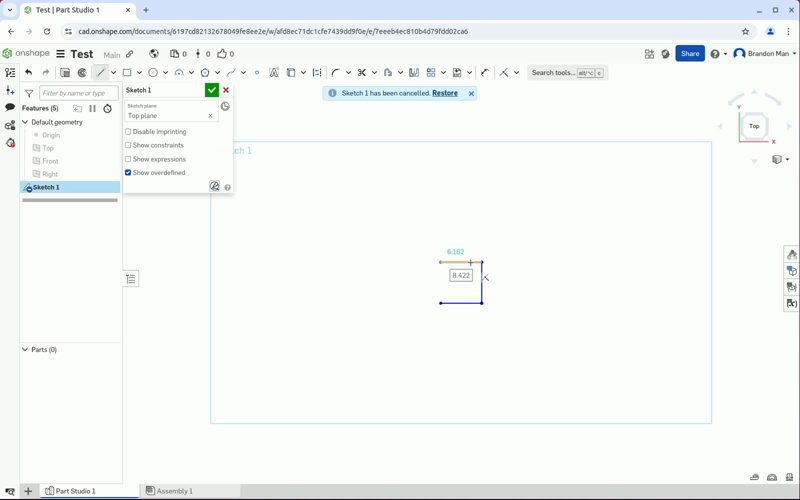
mouse_move(440, 303)
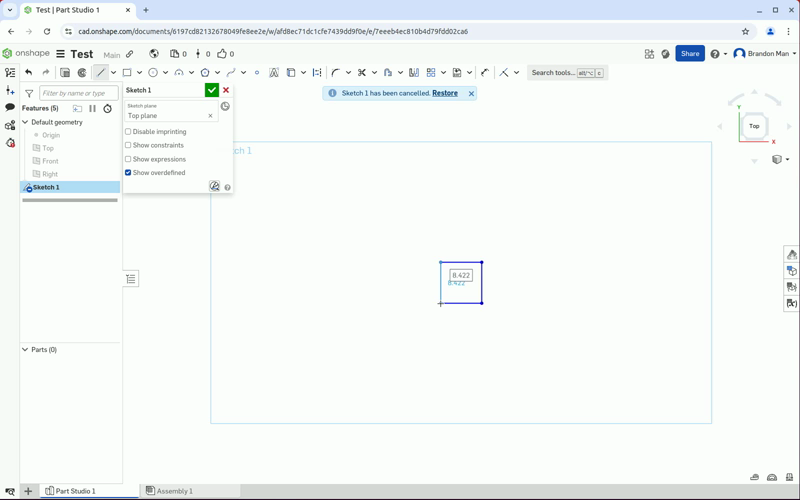
key_up(shift)
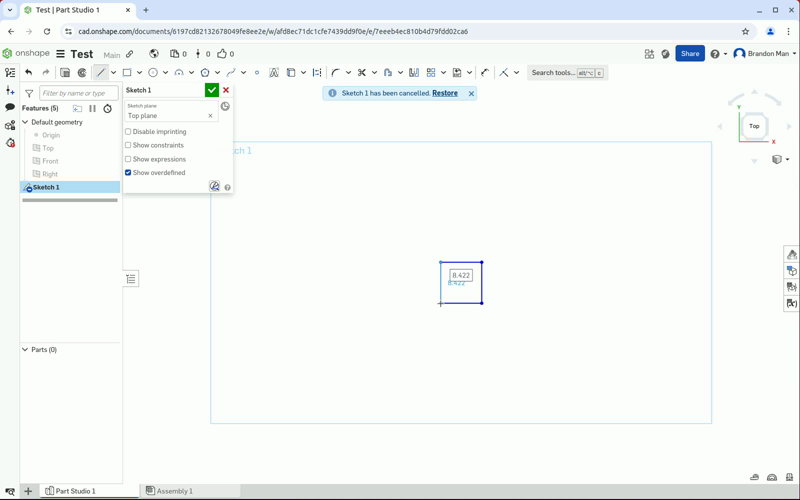
click(440, 303)
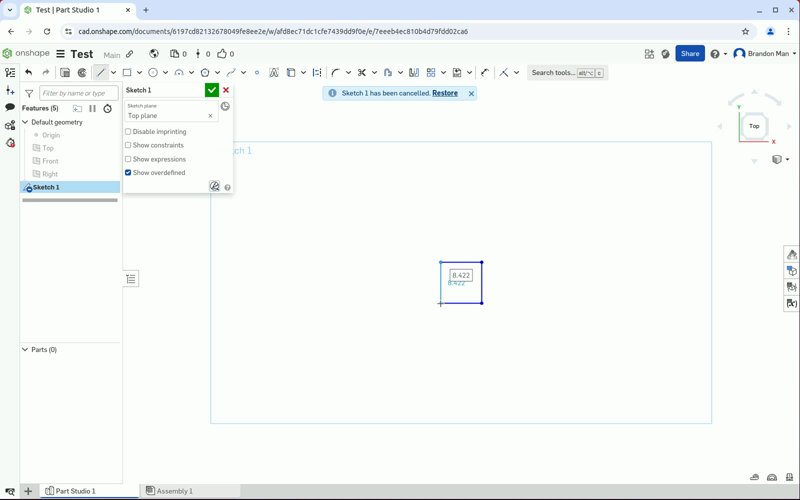
key(esc)
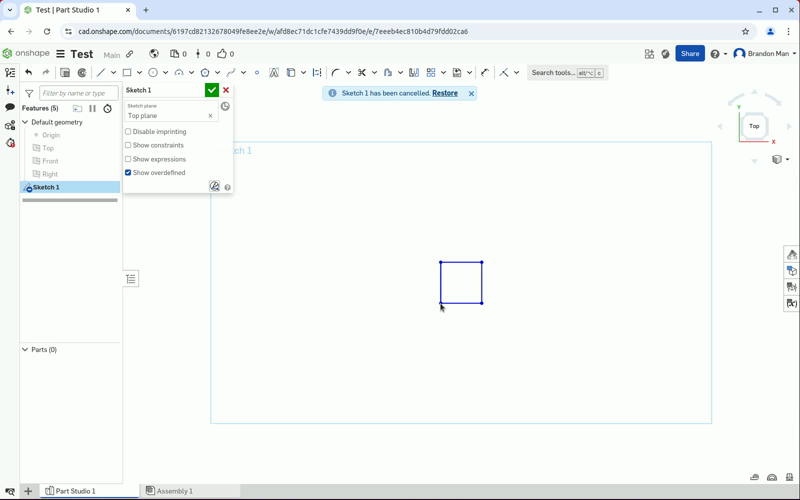
mouse_move(474, 294)
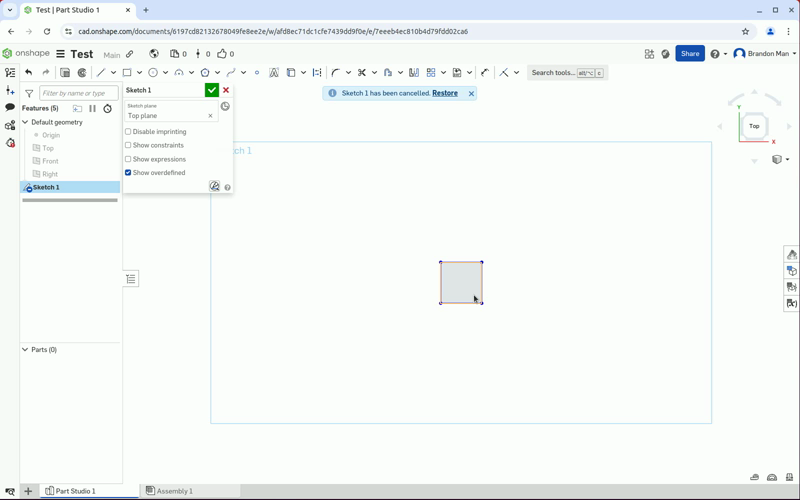
scroll(6)
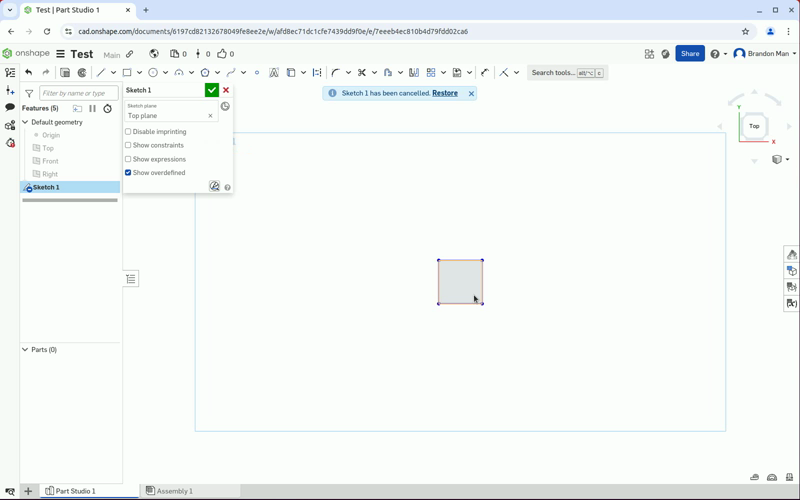
scroll(6)
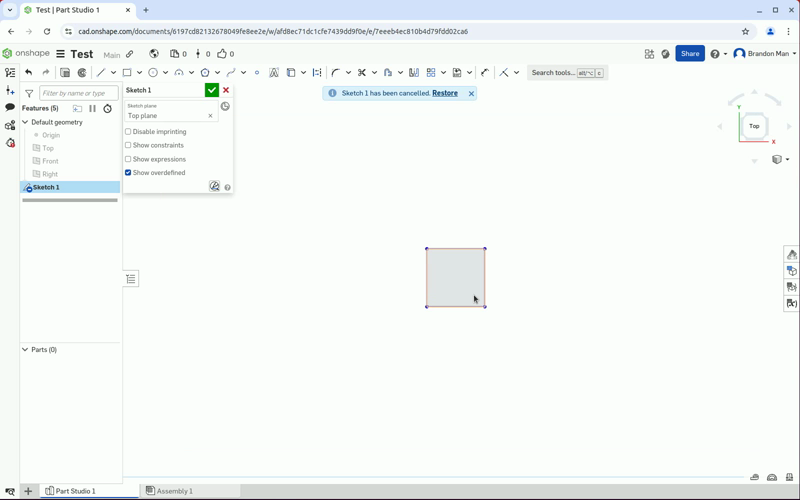
scroll(6)
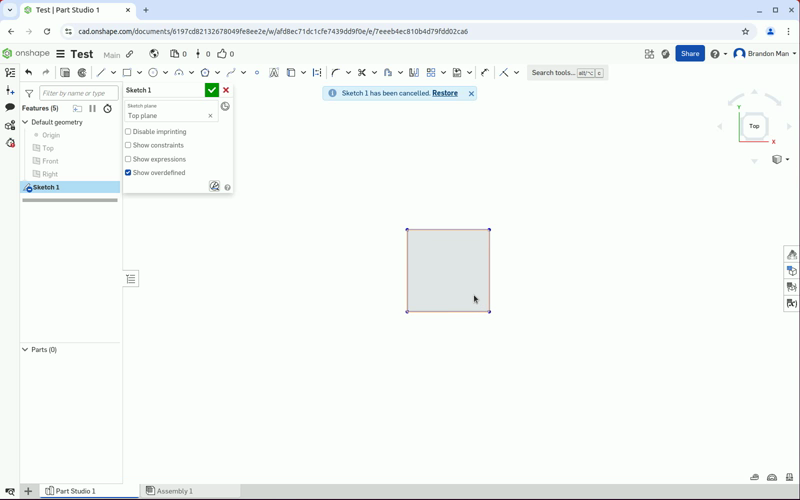
scroll(6)
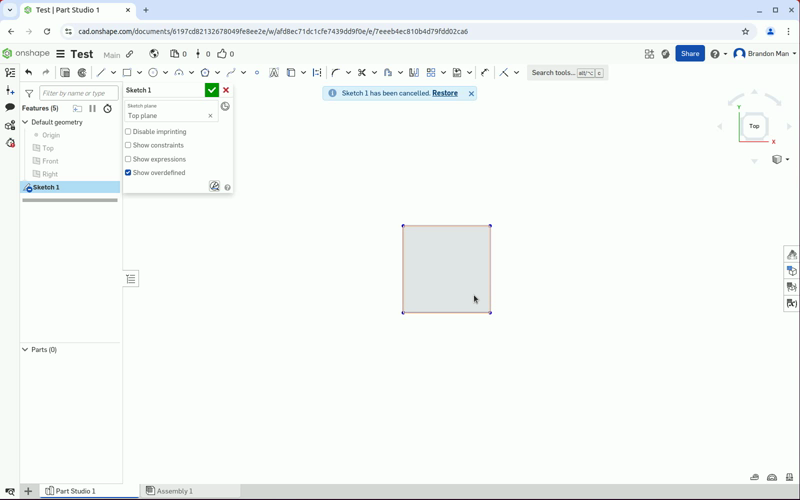
scroll(6)
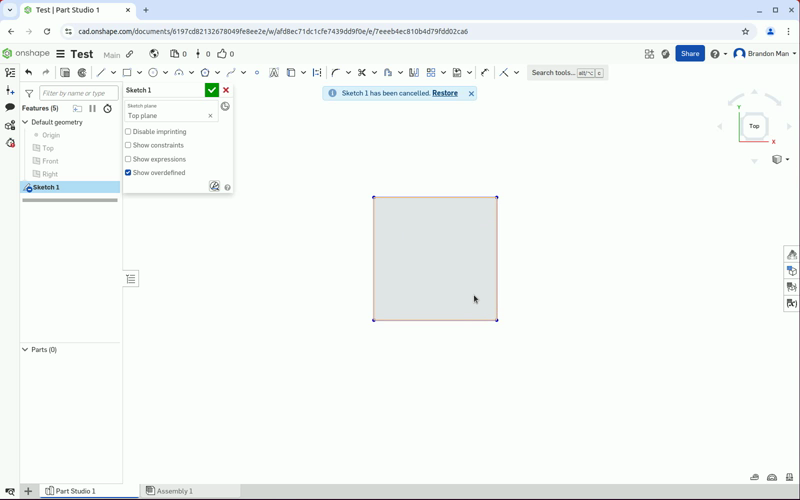
scroll(6)
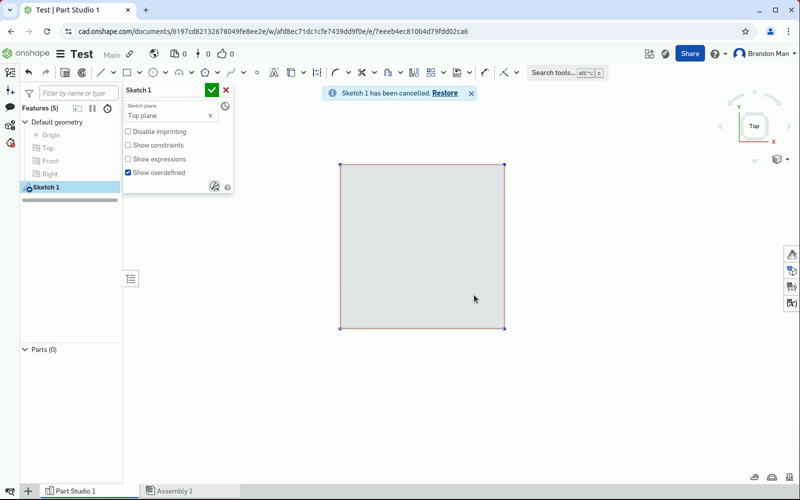
scroll(6)
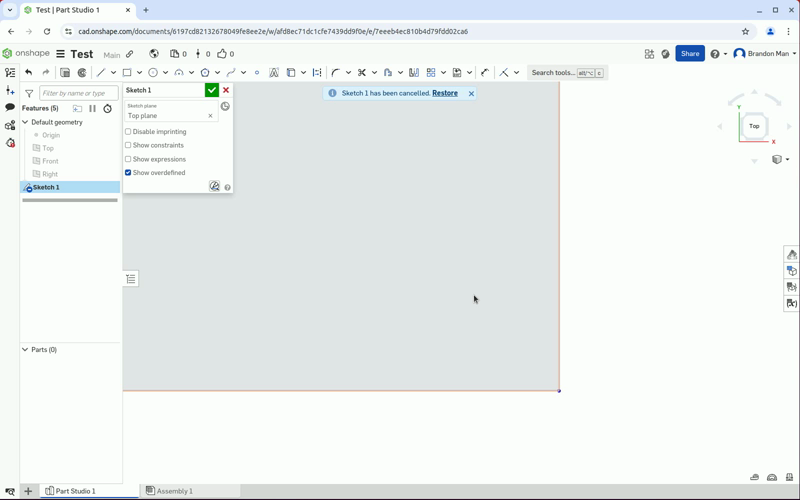
click(474, 294)
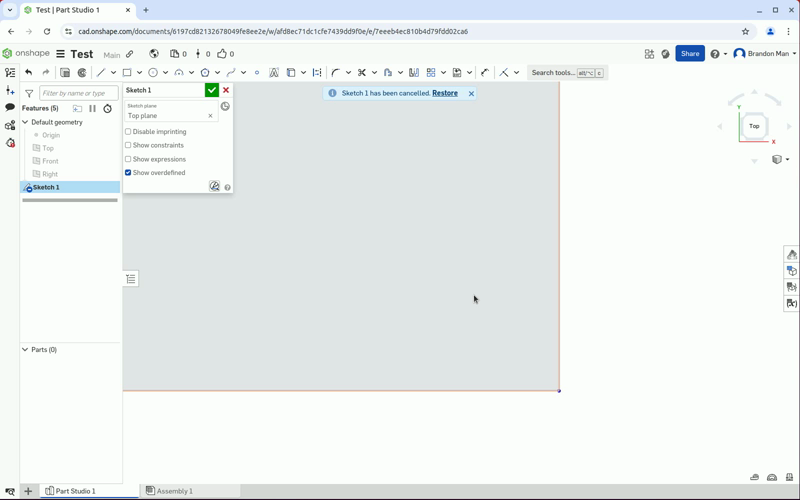
scroll(-6)
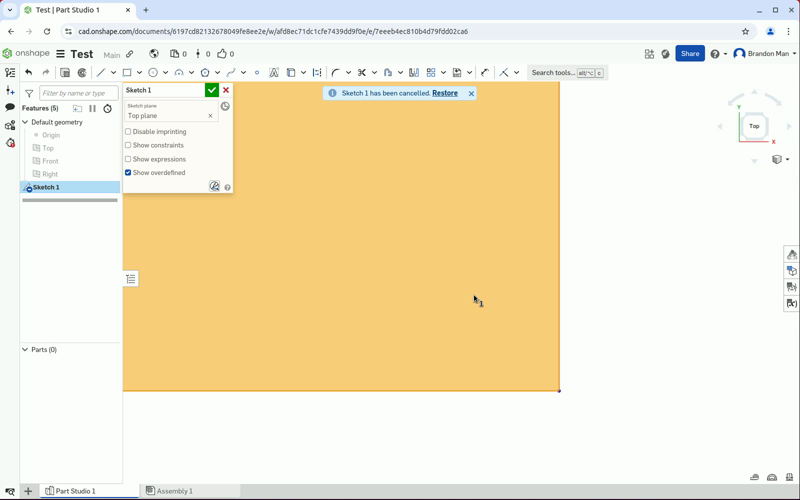
scroll(-6)
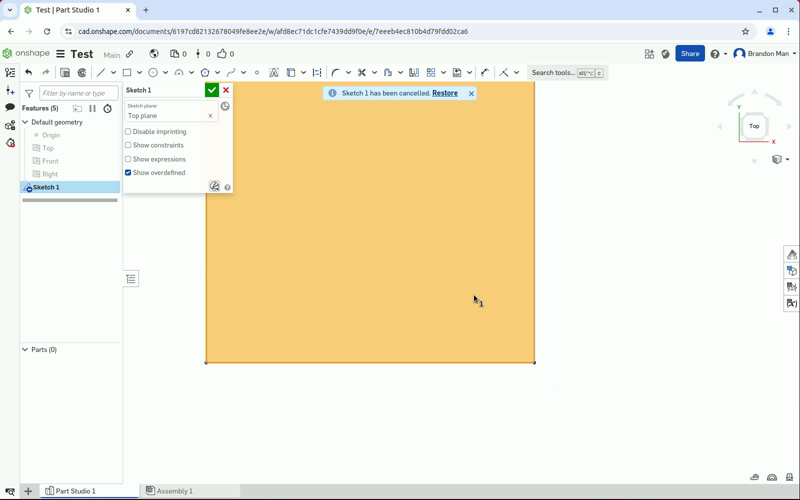
scroll(-6)
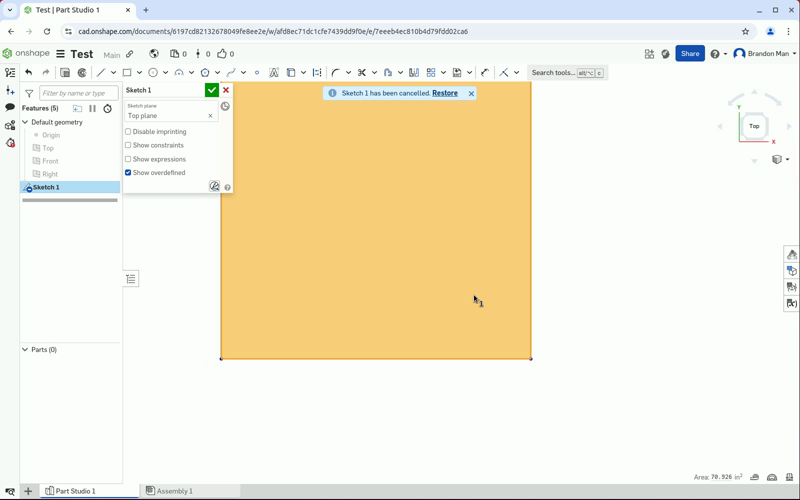
scroll(-6)
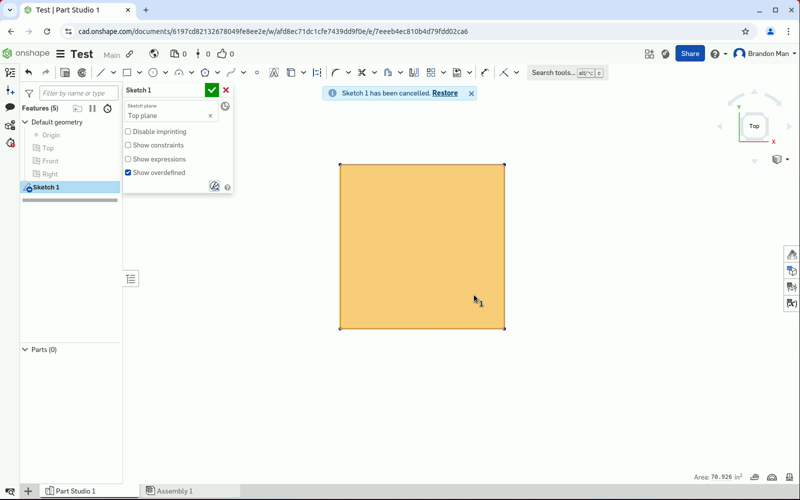
scroll(-6)
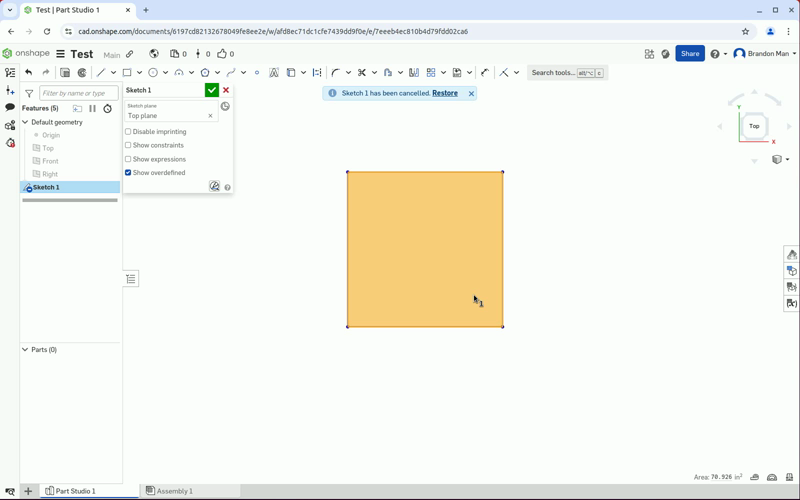
scroll(-6)
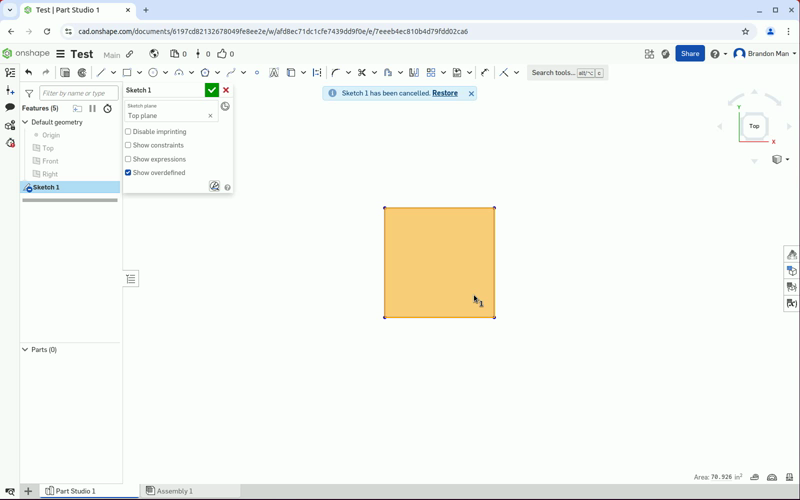
scroll(-6)
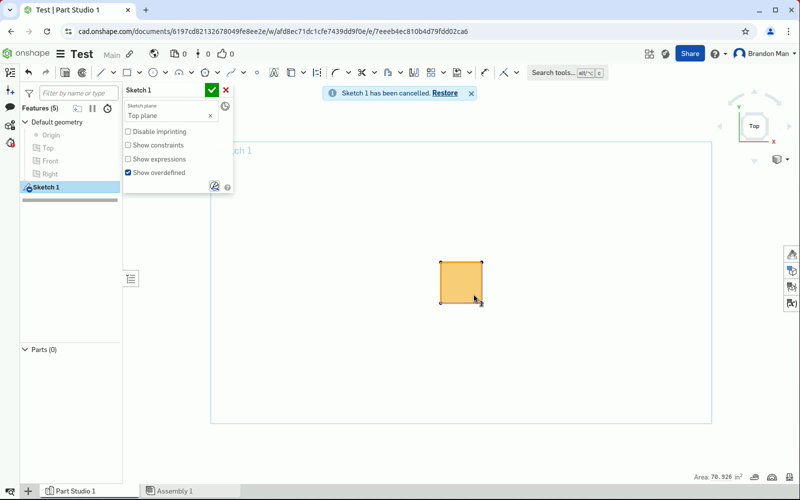
mouse_move(73, 352)
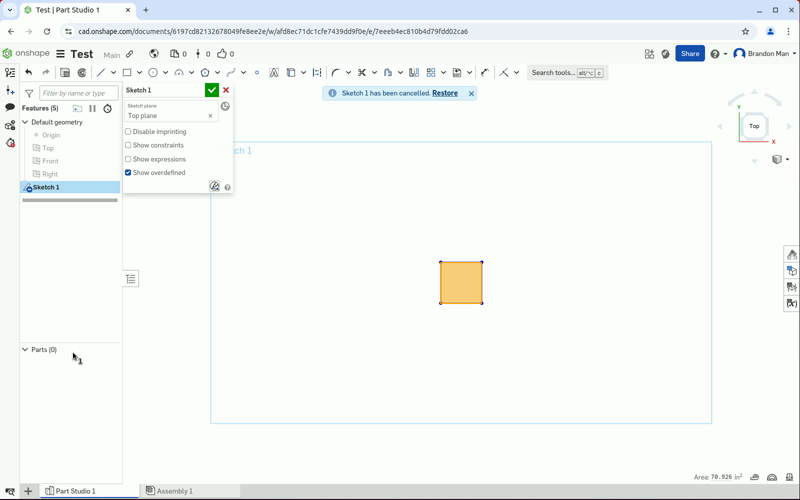
key(shift+y)
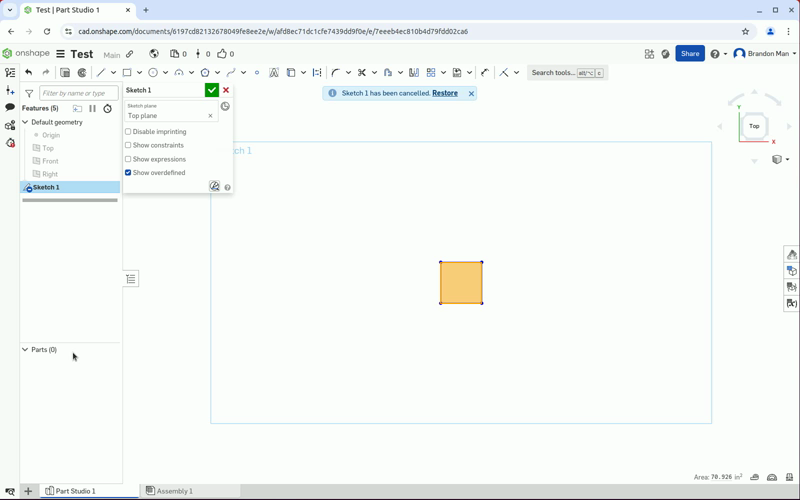
key(shift+e)
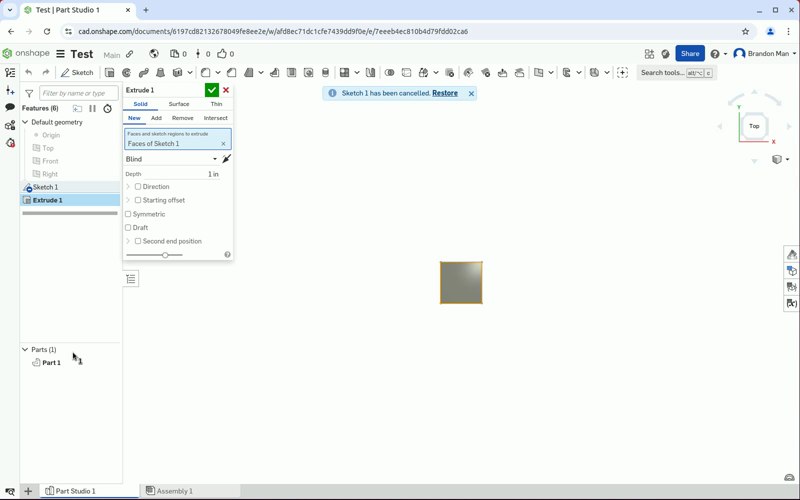
mouse_move(143, 106)
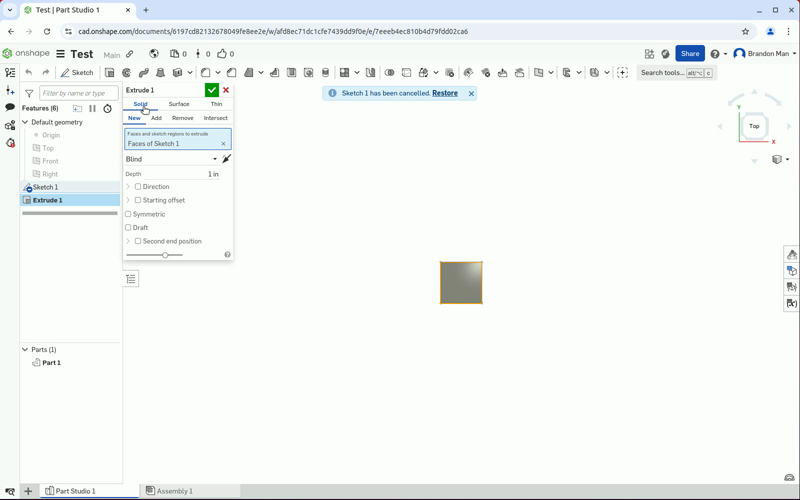
click(143, 106)
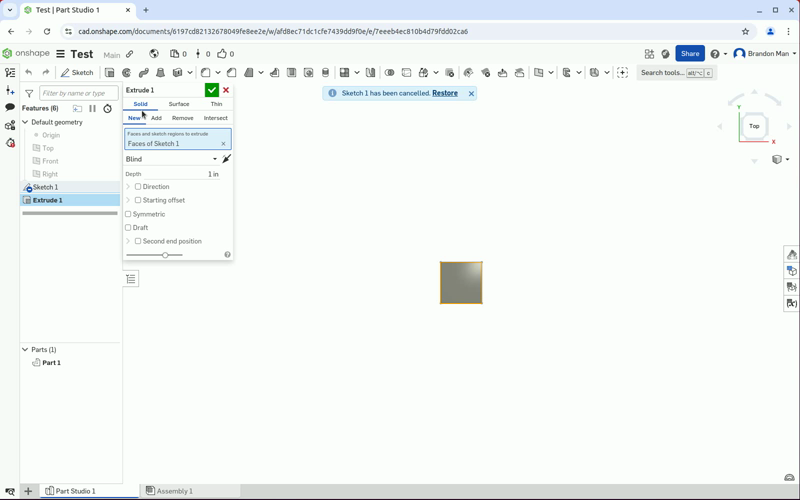
mouse_move(137, 120)
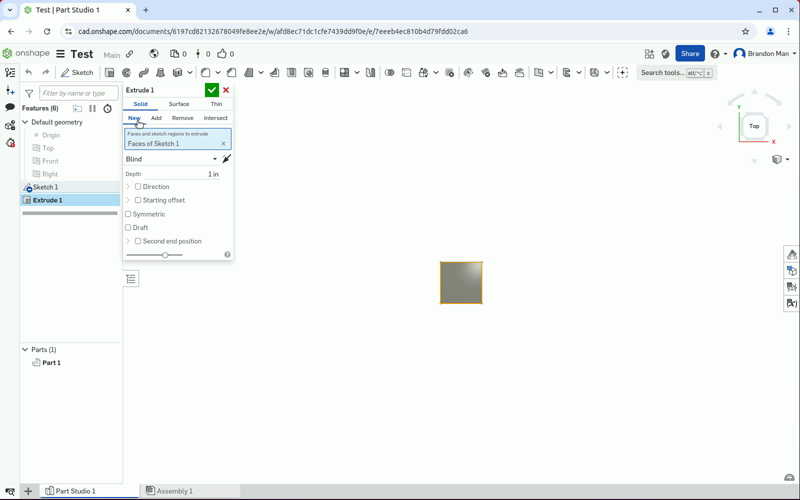
click(137, 120)
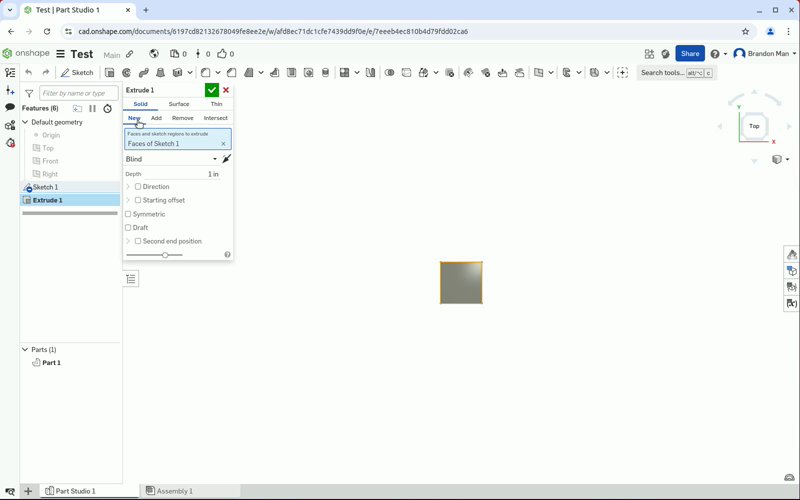
key(tab, 4)
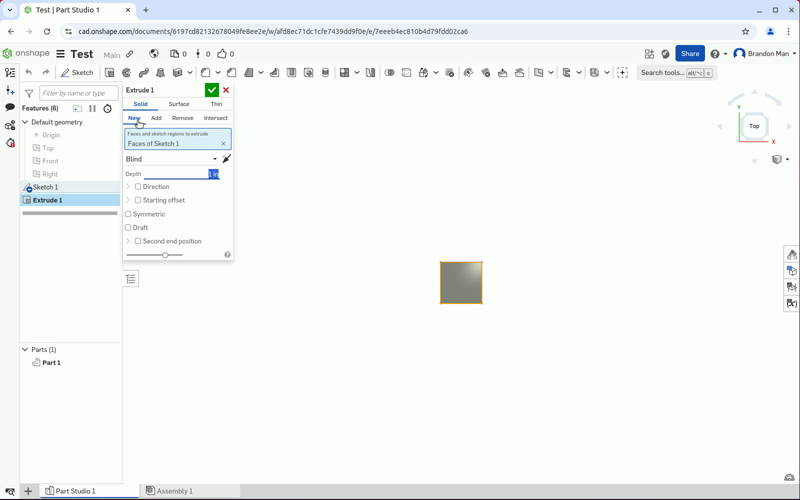
text(19.016)
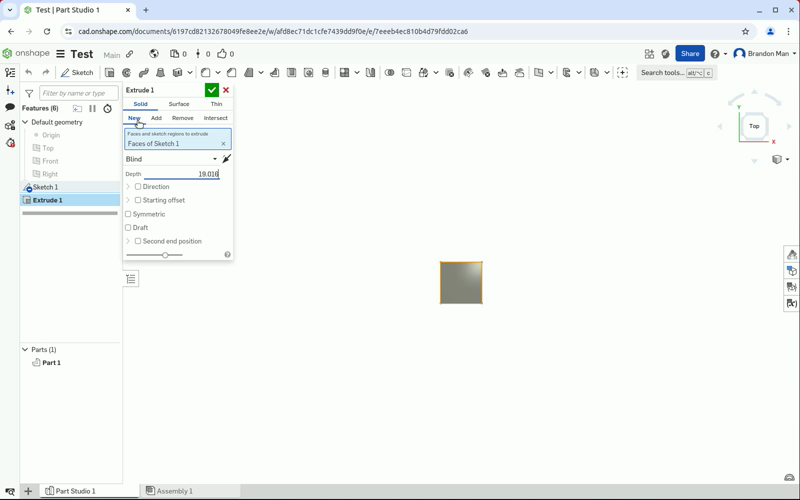
key(enter)
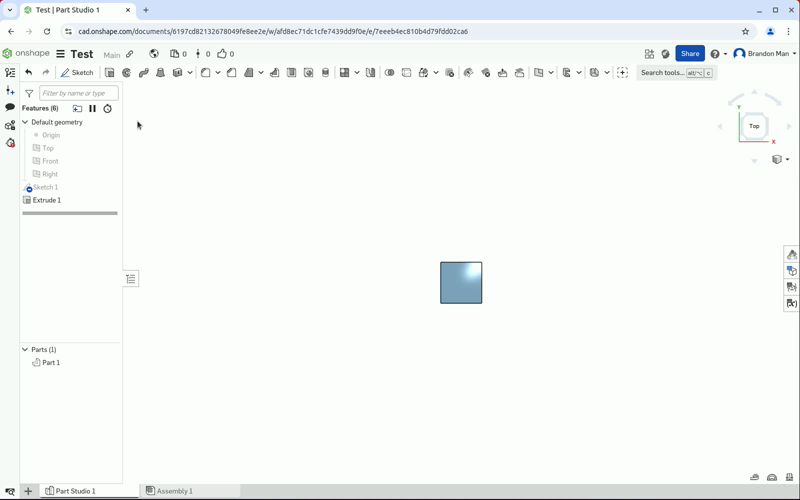
key(shift+h)
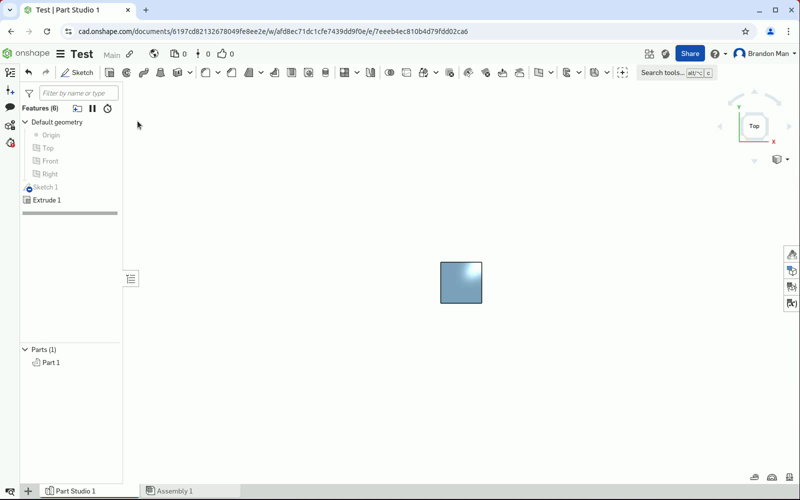
key(shift+h)
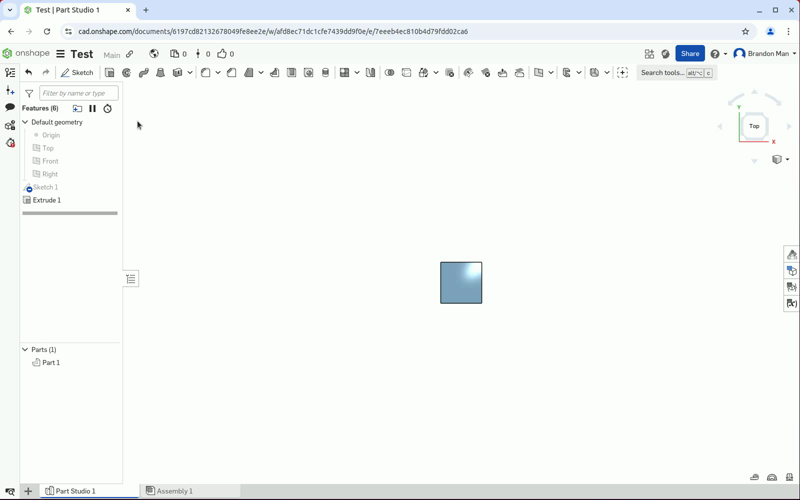
mouse_move(73, 189)
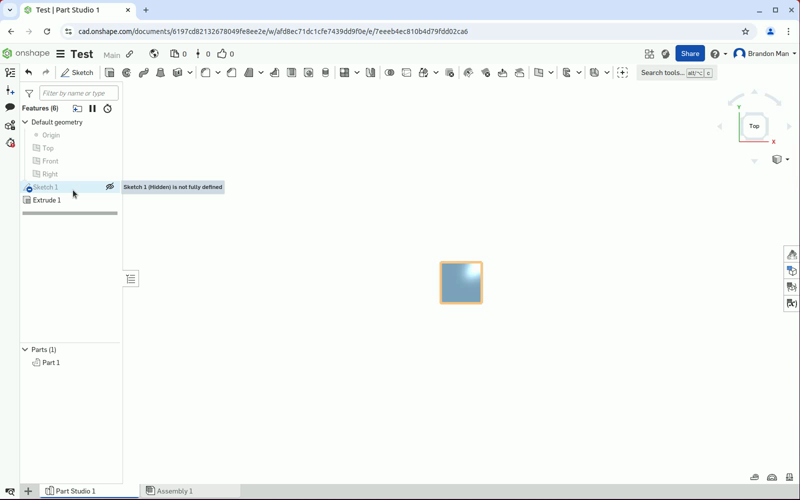
click(73, 189)
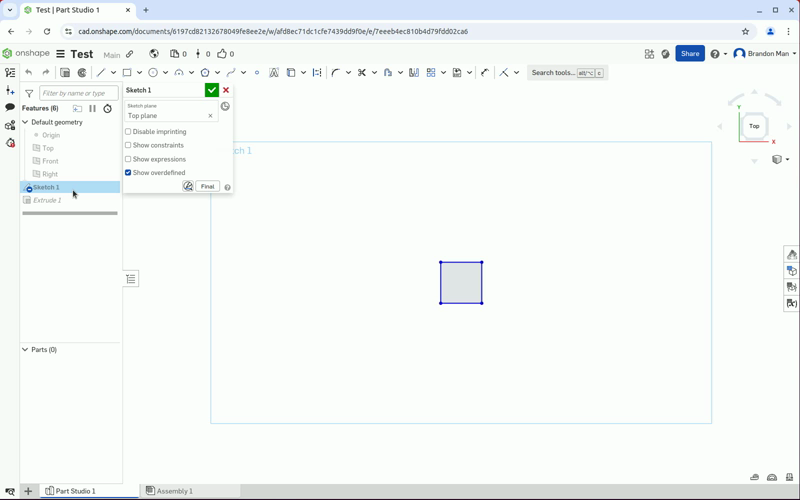
mouse_move(229, 92)
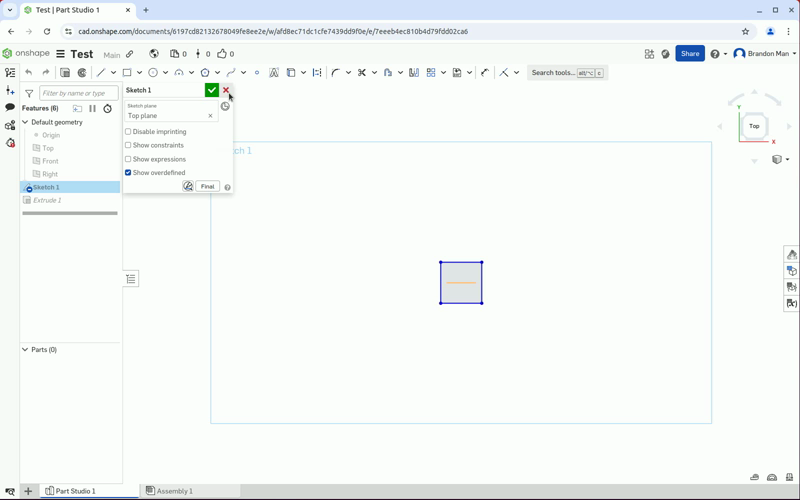
click(229, 92)
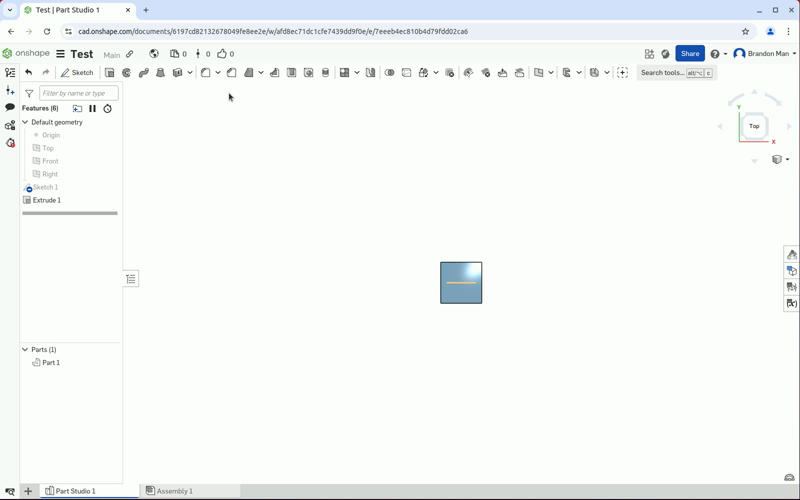
mouse_move(73, 352)
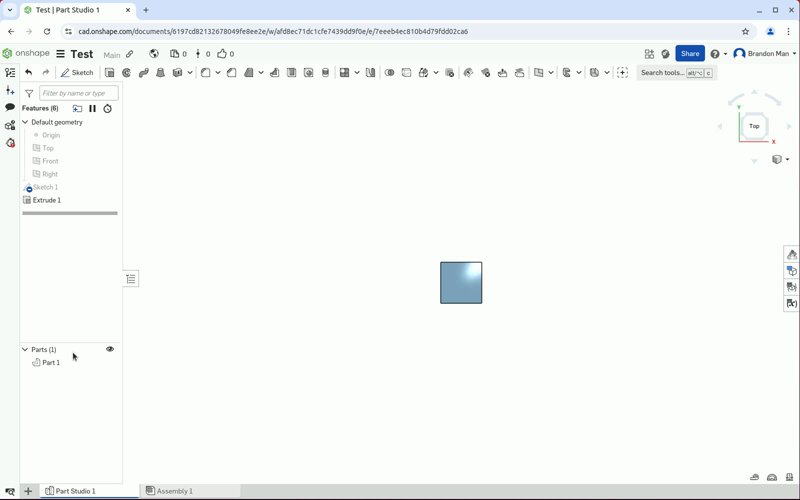
key(y)
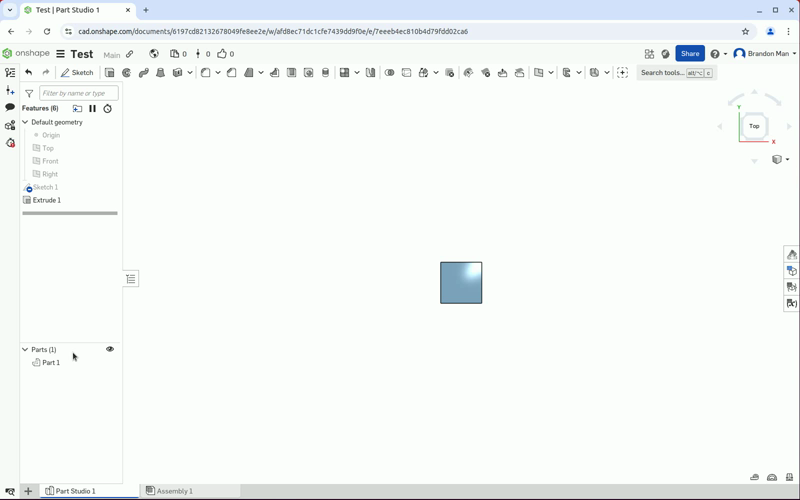
key(shift+p)
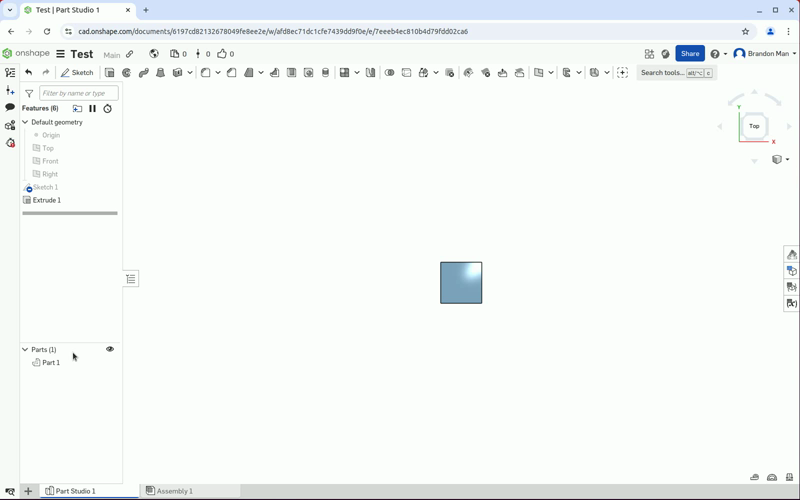
key(space)
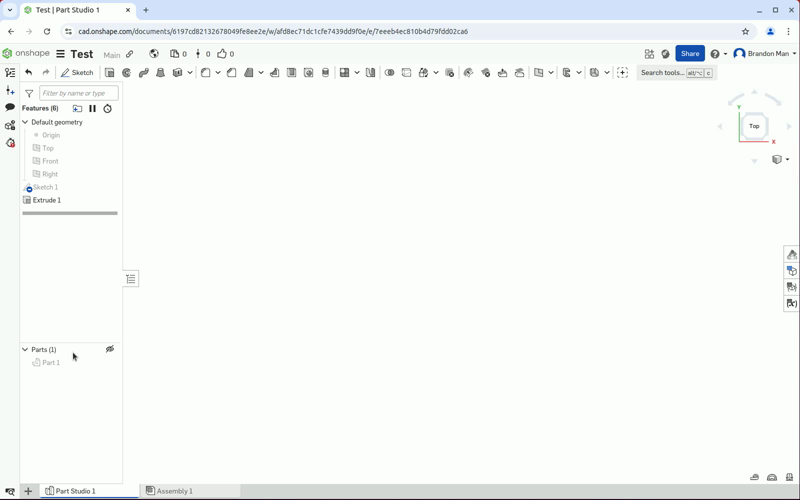
key_down(shift)
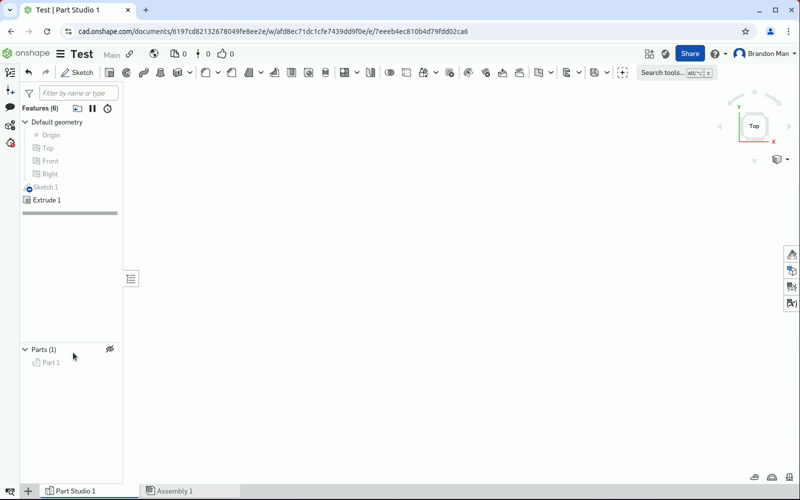
key(up)
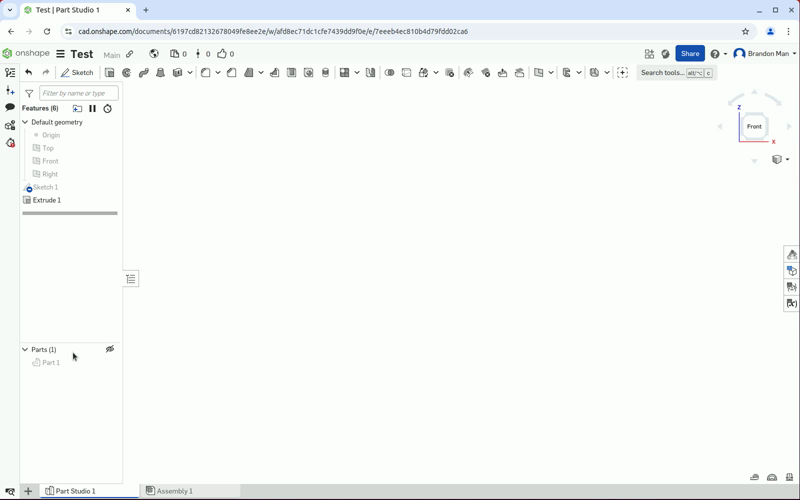
key_up(shift)
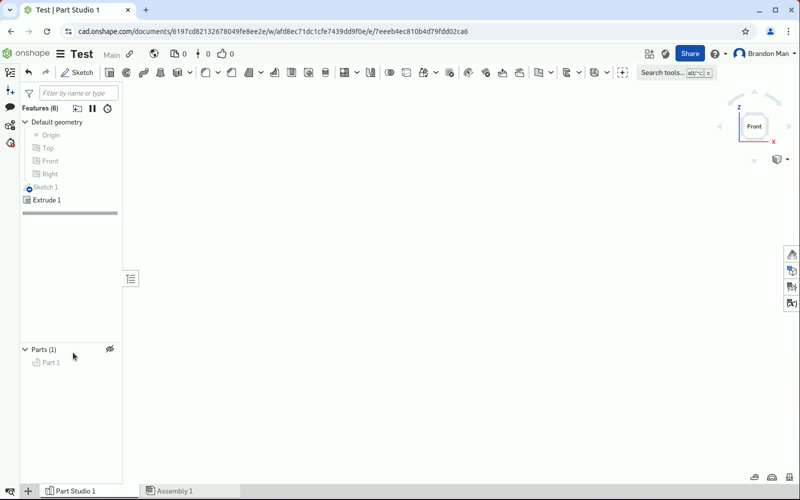
key(space)
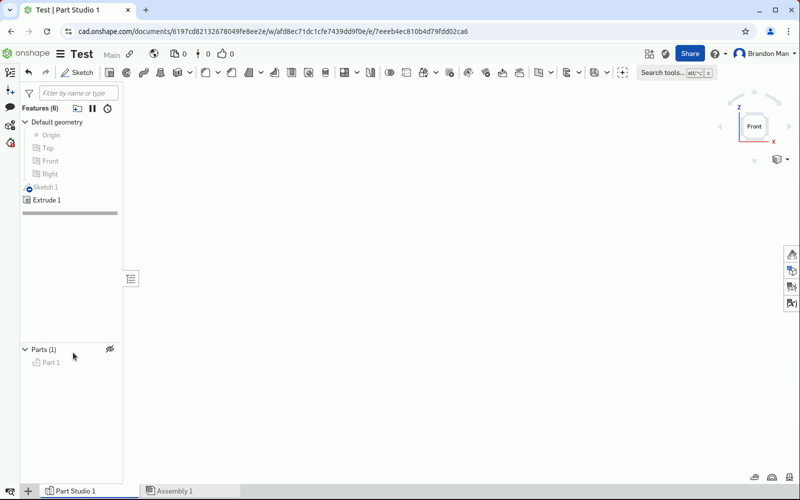
key_down(shift)
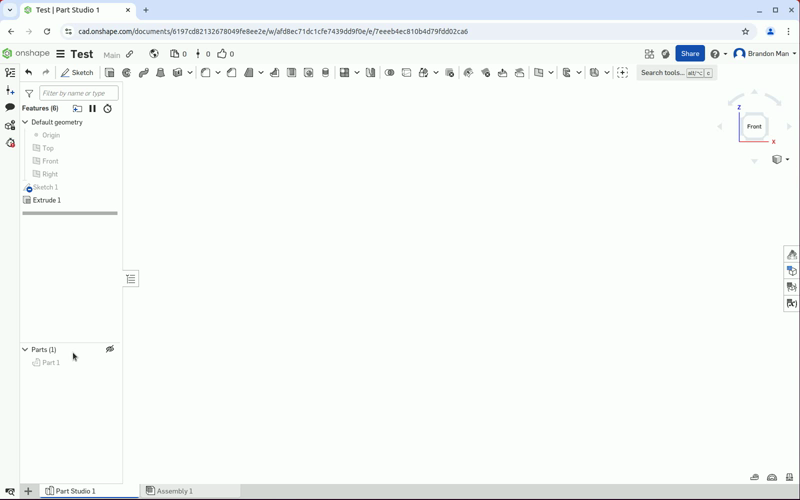
key(left)
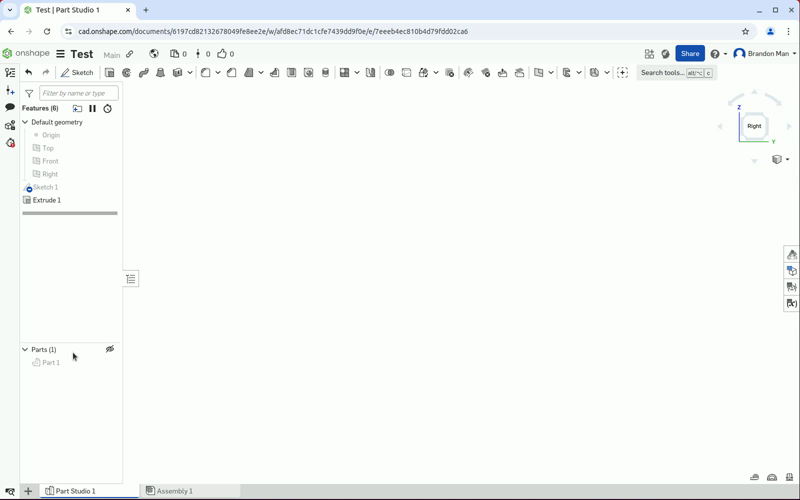
key_up(shift)
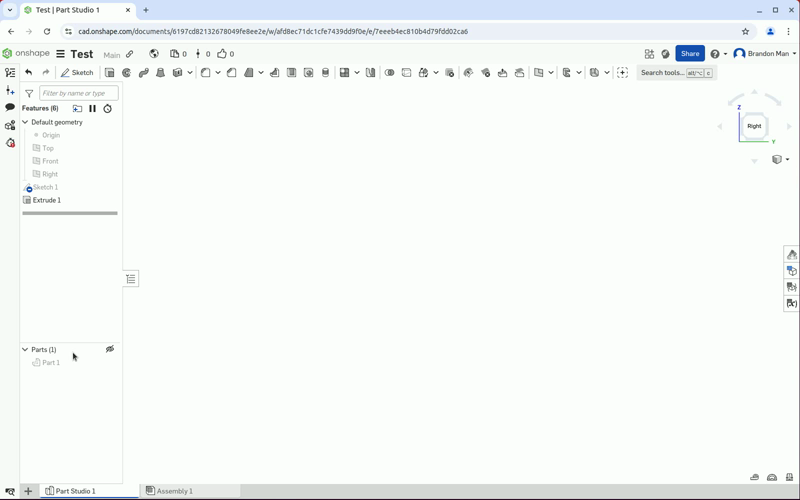
mouse_move(73, 352)
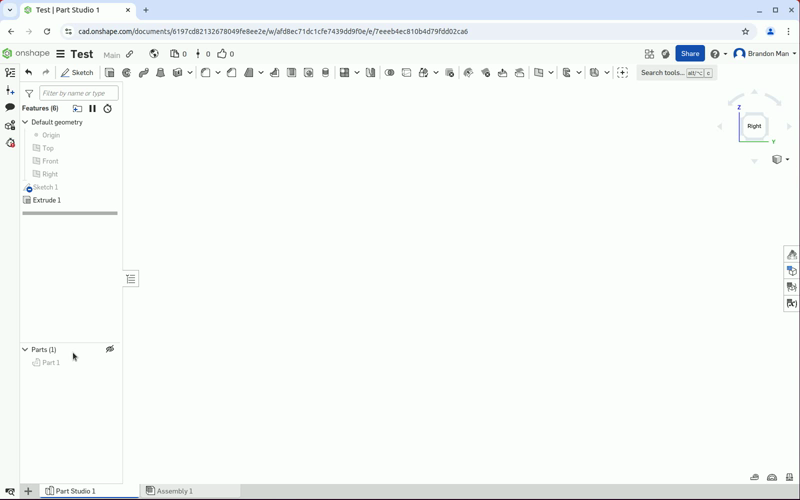
key(shift+y)
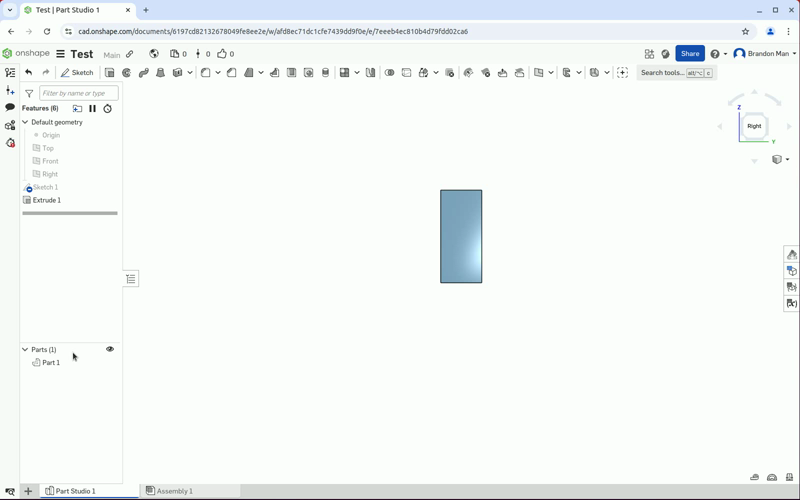
mouse_move(541, 75)
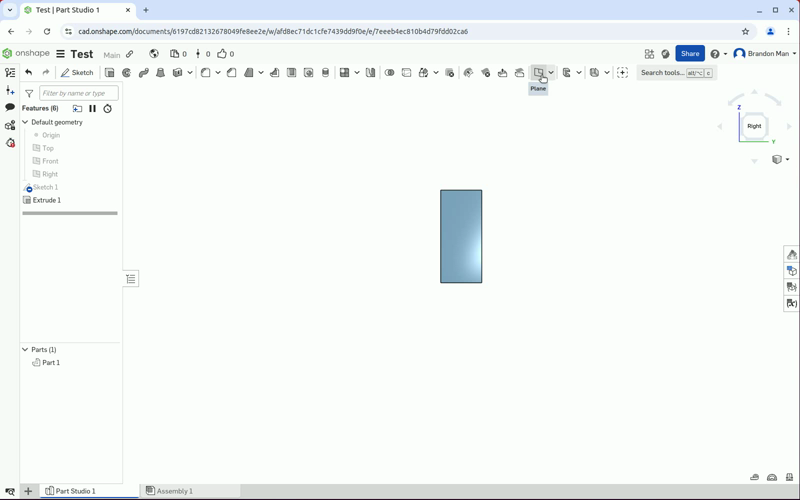
click(541, 75)
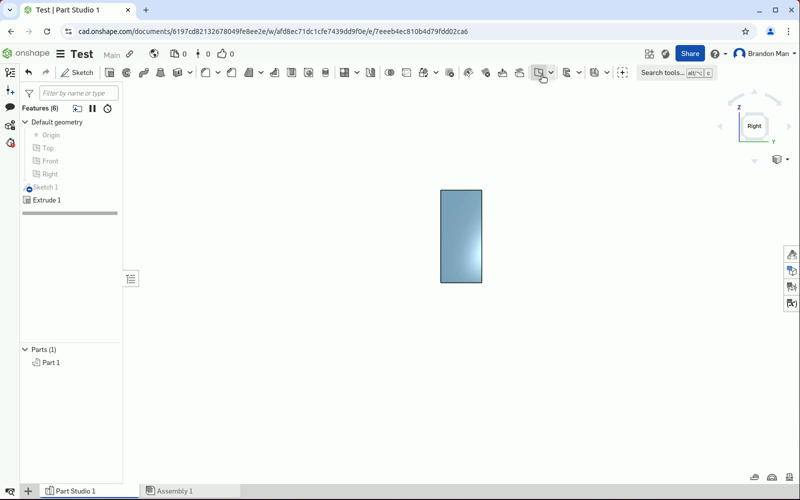
mouse_move(73, 176)
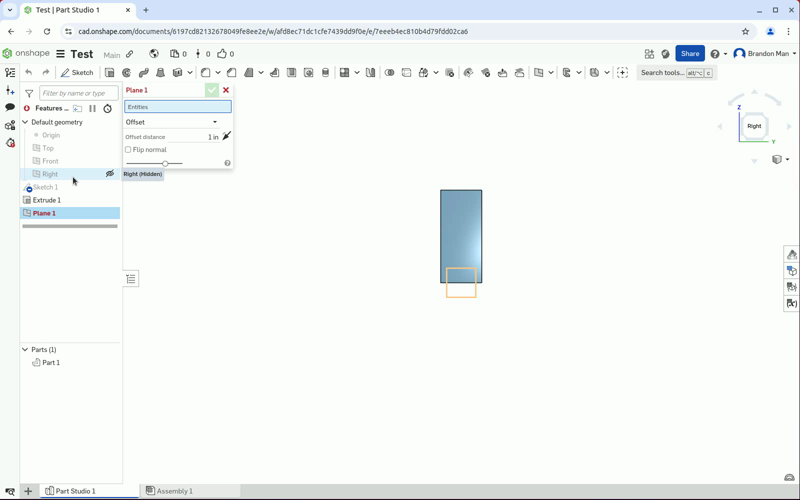
click(73, 176)
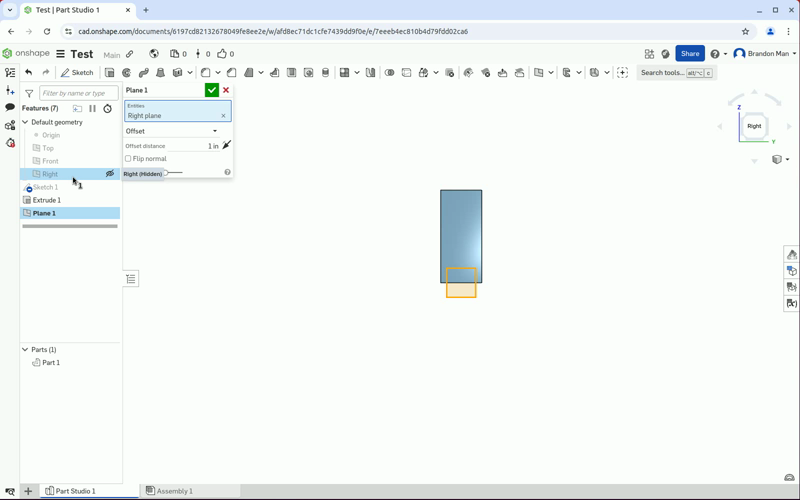
key(tab, 2)
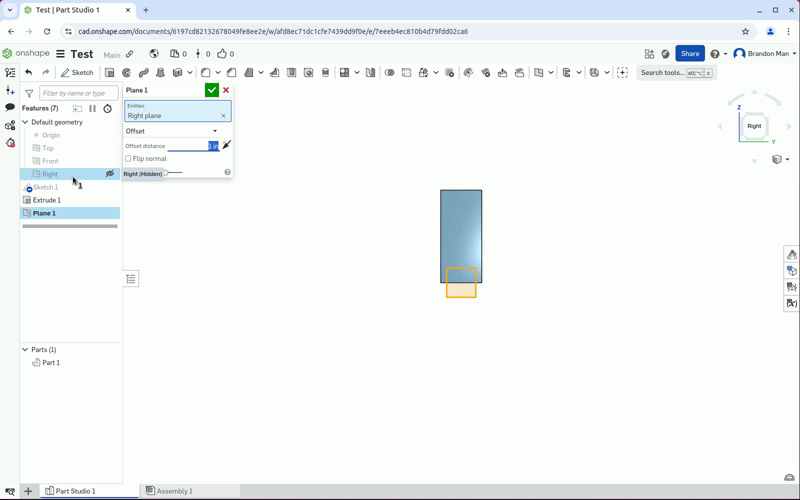
text(4.098)
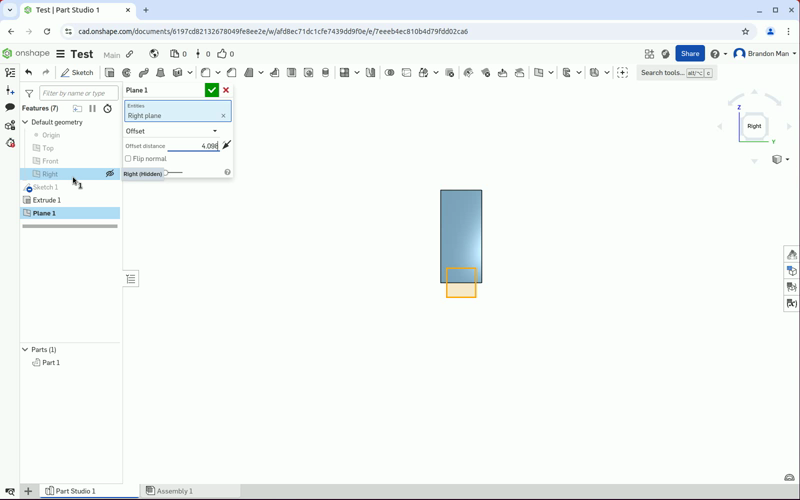
key(enter, 2)
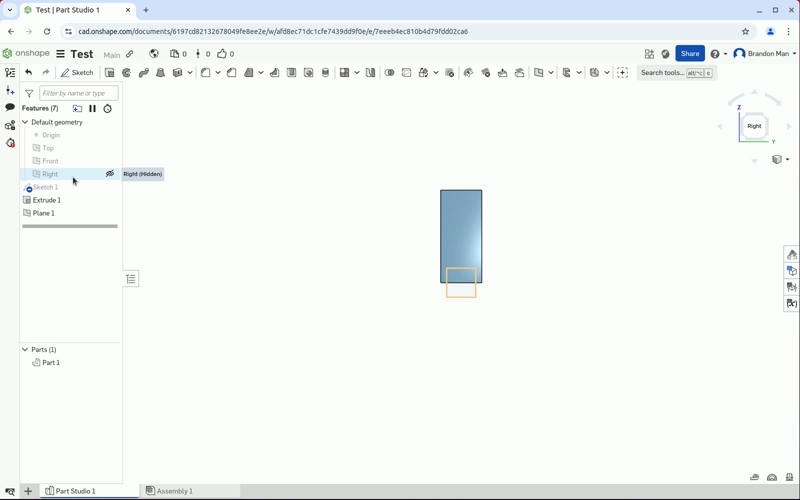
key(shift+s)
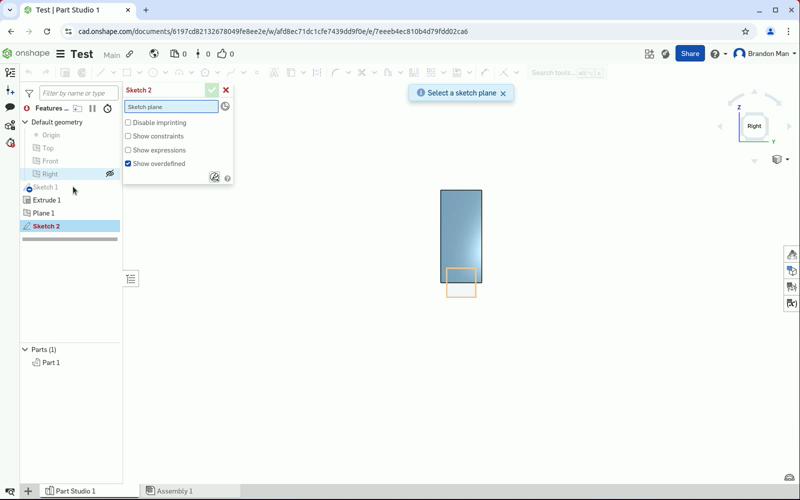
mouse_move(73, 215)
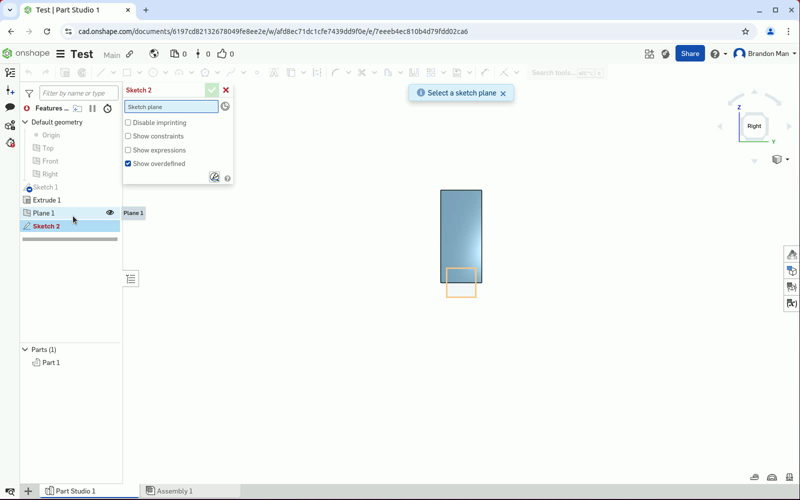
click(73, 215)
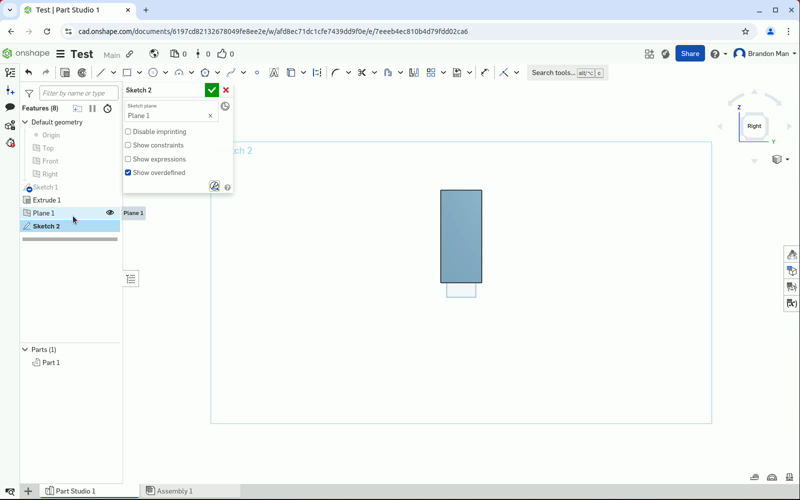
mouse_move(73, 352)
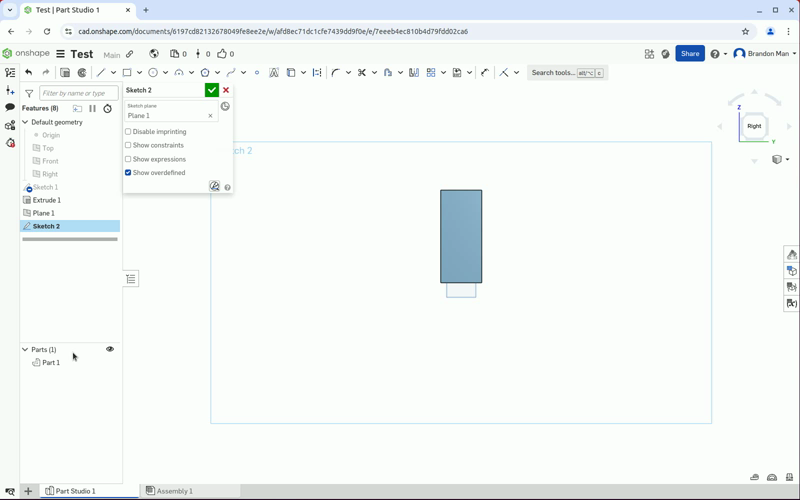
key(y)
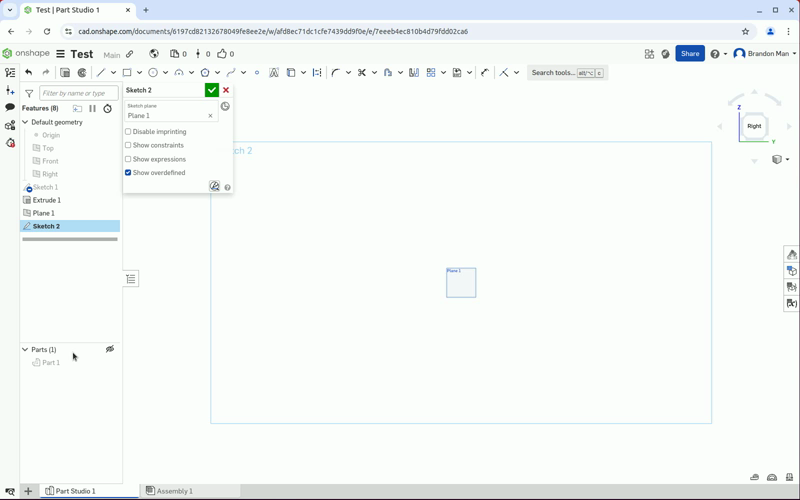
key(l)
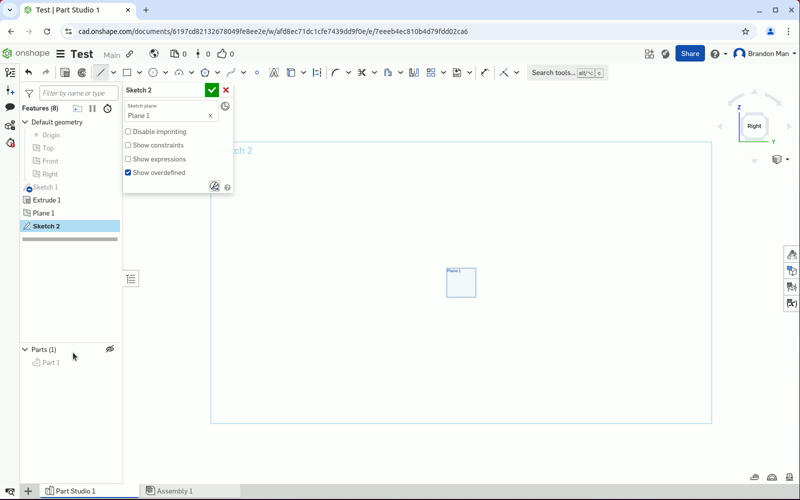
key_down(shift)
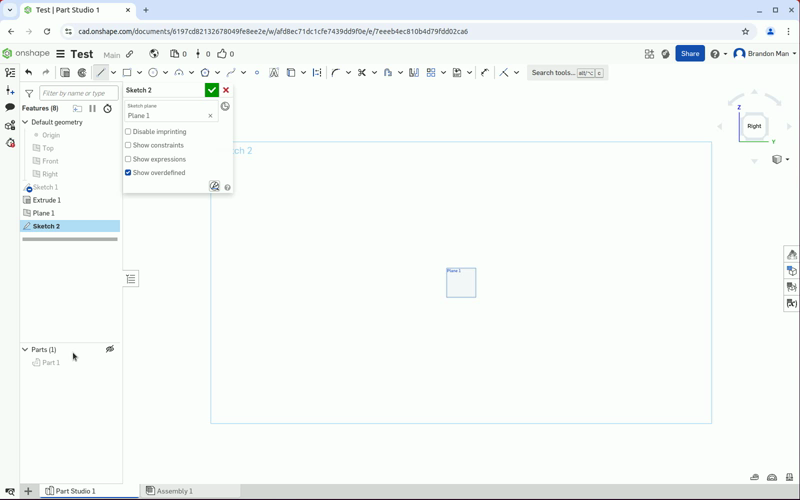
mouse_move(440, 228)
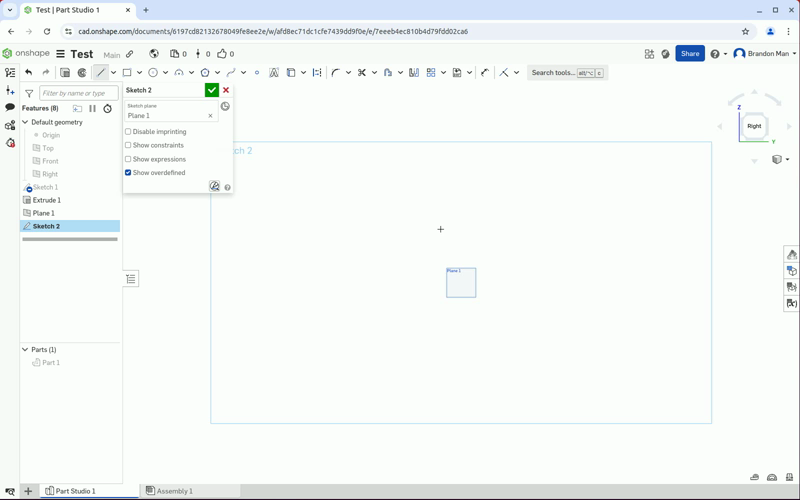
click(440, 228)
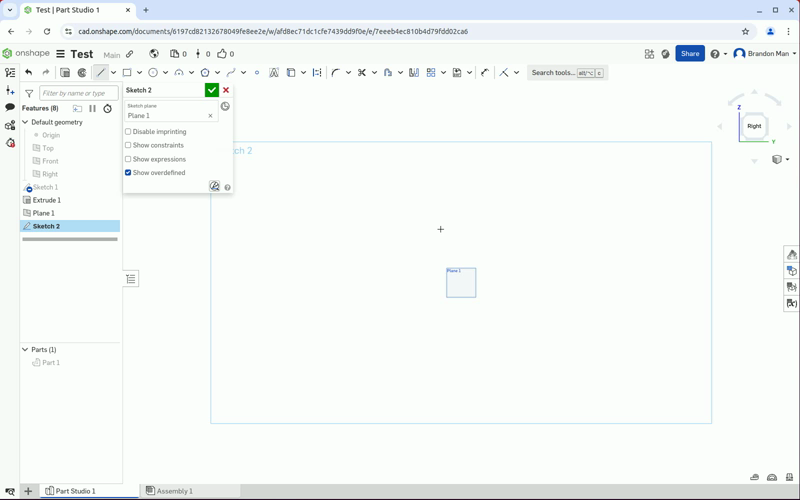
key_up(shift)
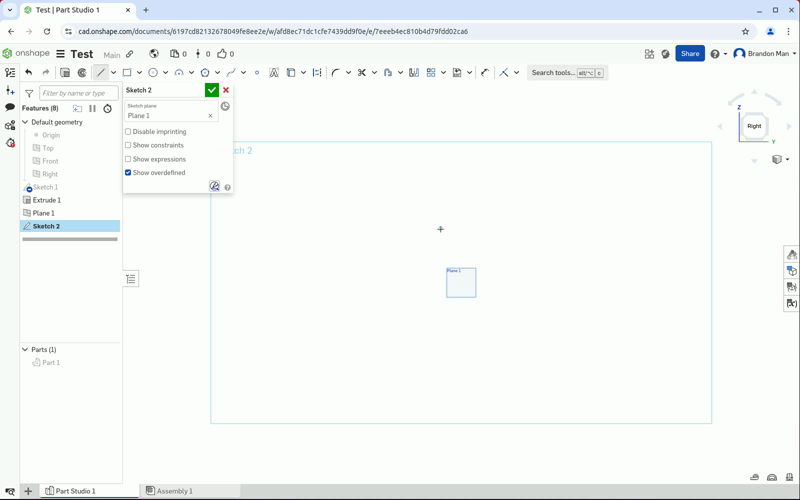
key_down(shift)
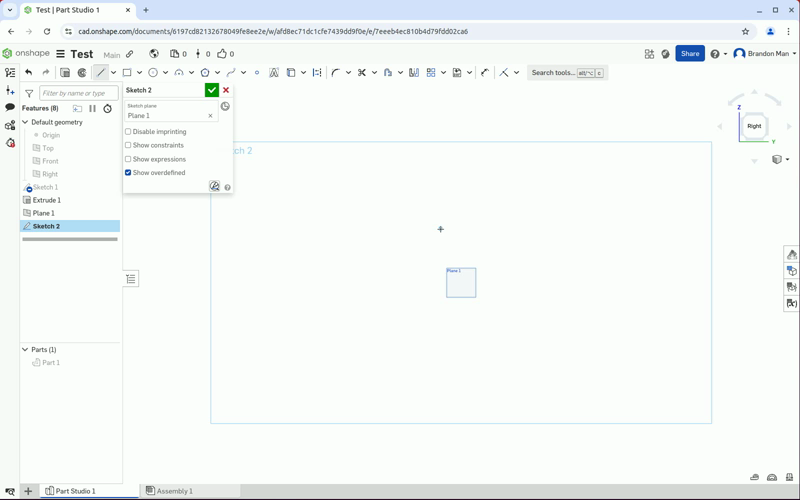
mouse_move(470, 228)
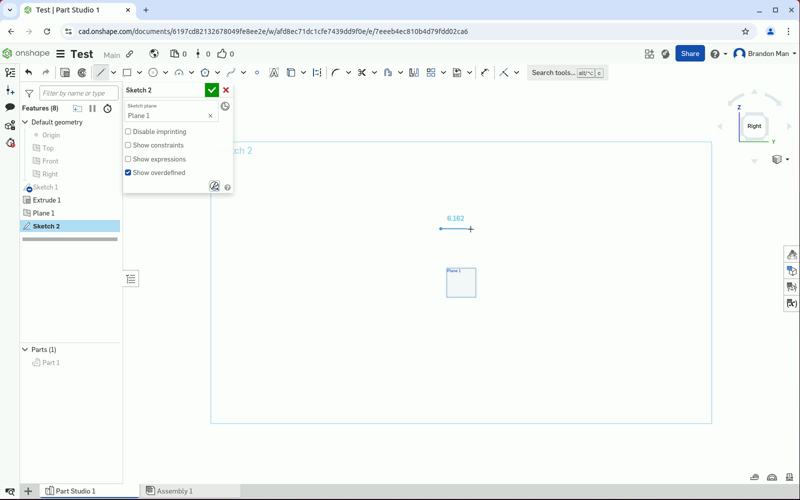
mouse_move(481, 228)
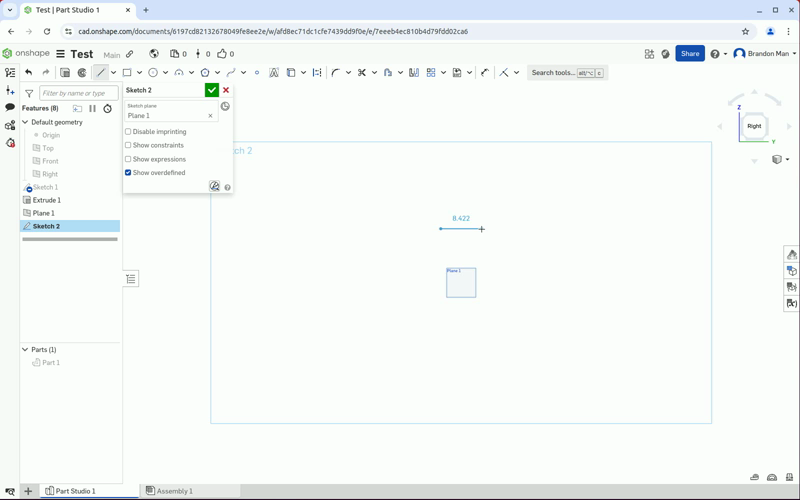
click(481, 228)
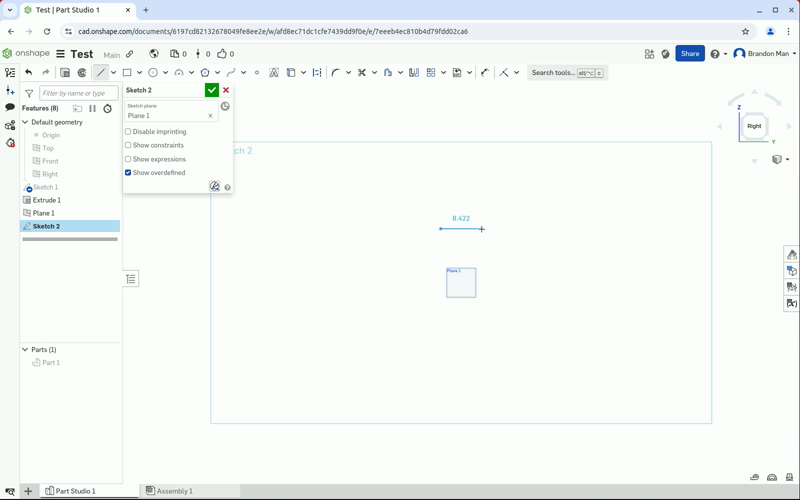
key_up(shift)
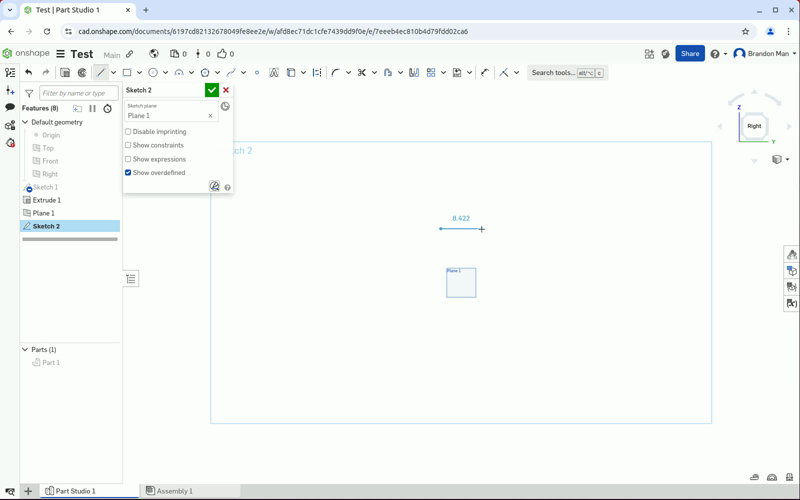
key_down(shift)
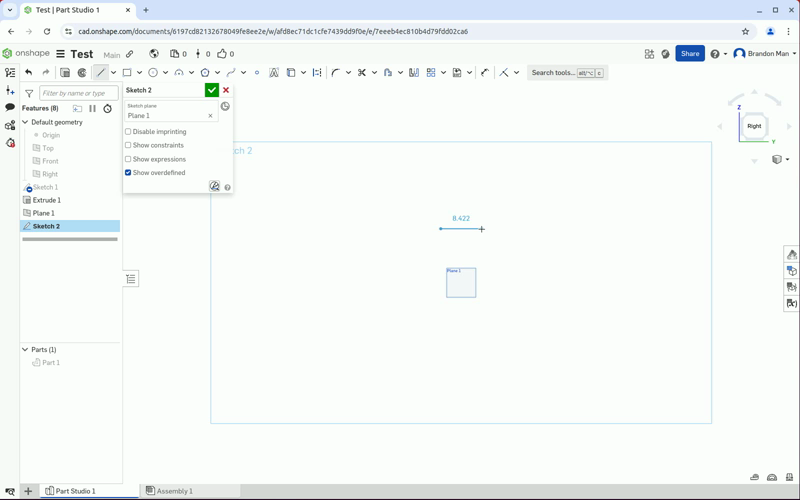
mouse_move(511, 228)
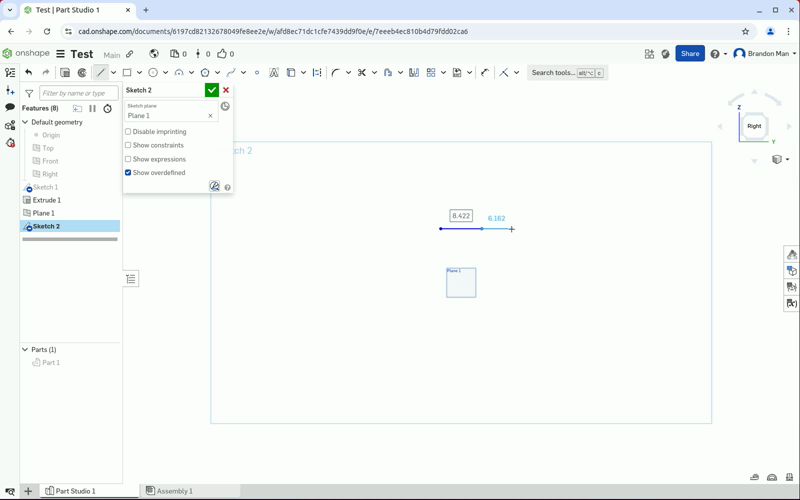
mouse_move(481, 188)
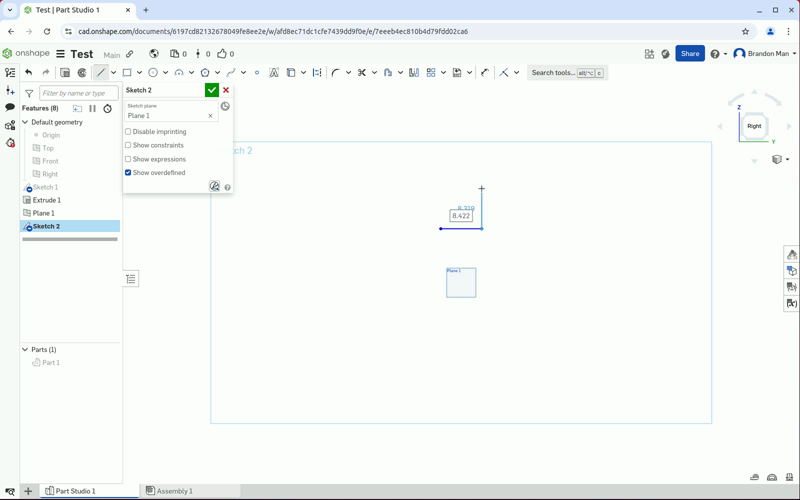
click(481, 188)
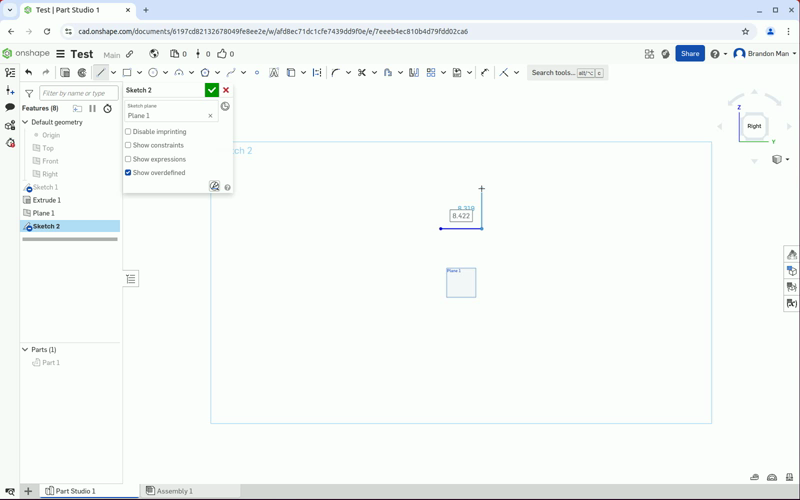
key_up(shift)
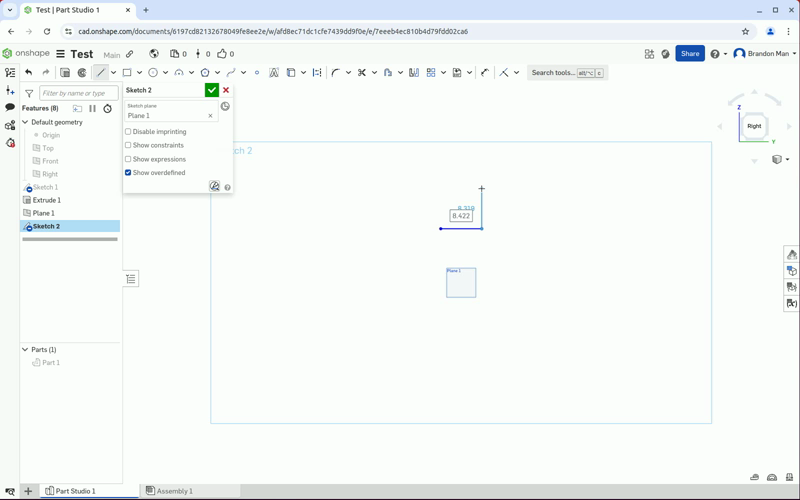
key_down(shift)
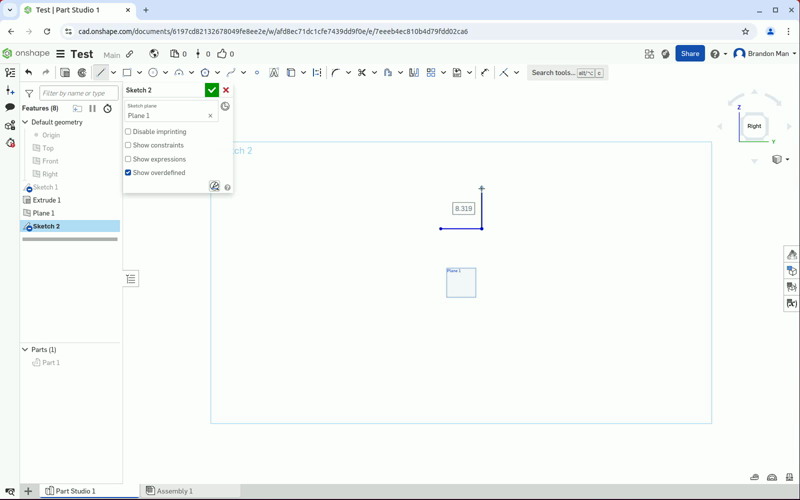
mouse_move(511, 188)
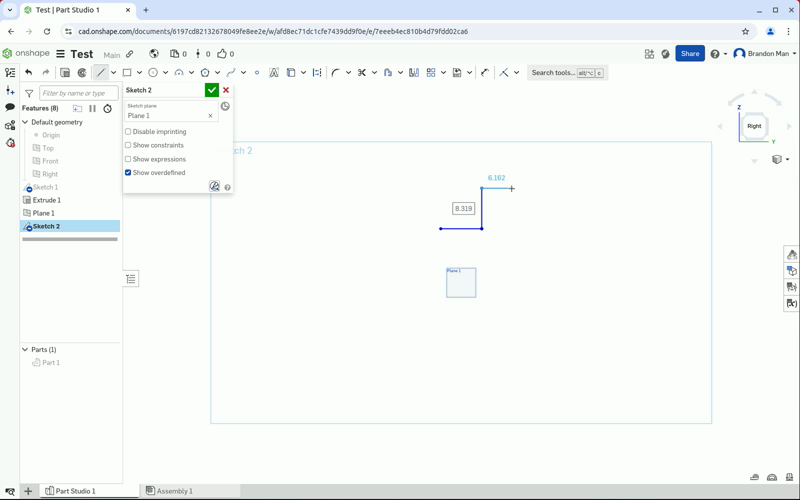
mouse_move(440, 188)
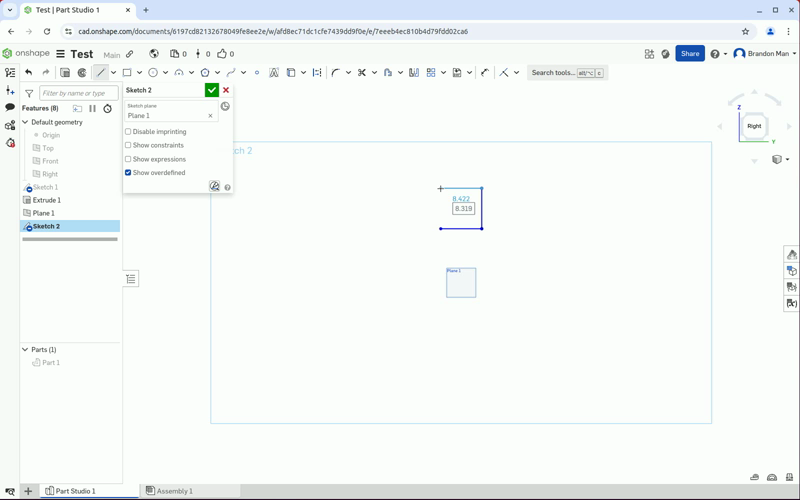
click(440, 188)
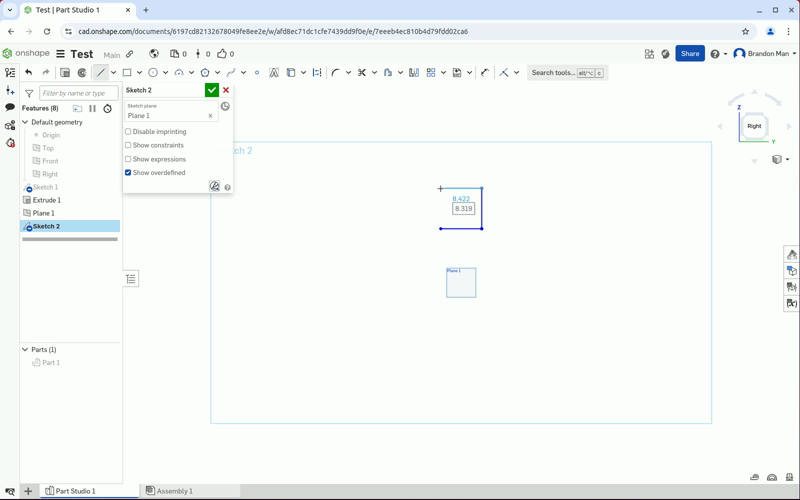
key_up(shift)
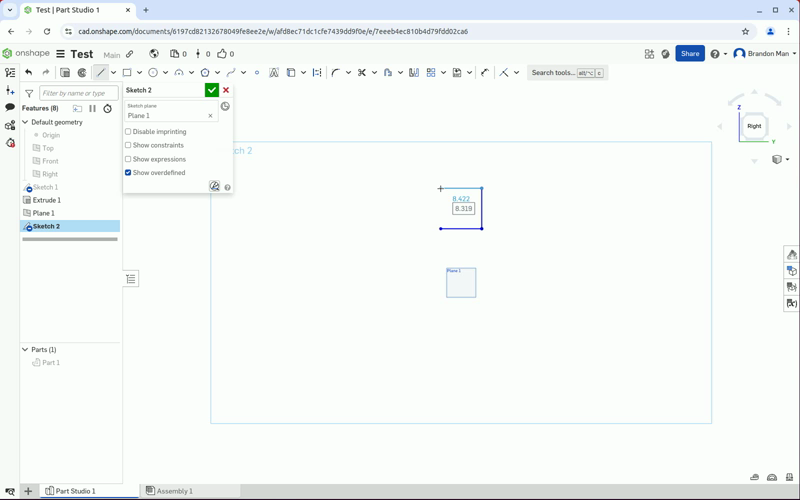
mouse_move(470, 188)
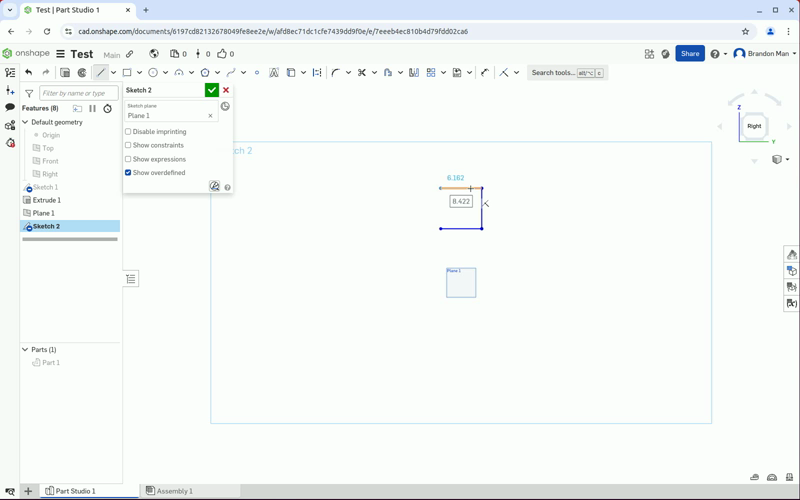
key_down(shift)
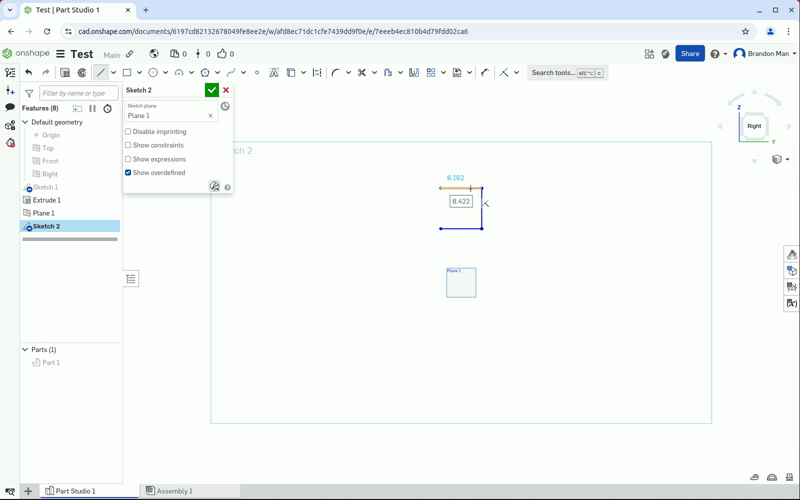
mouse_move(440, 228)
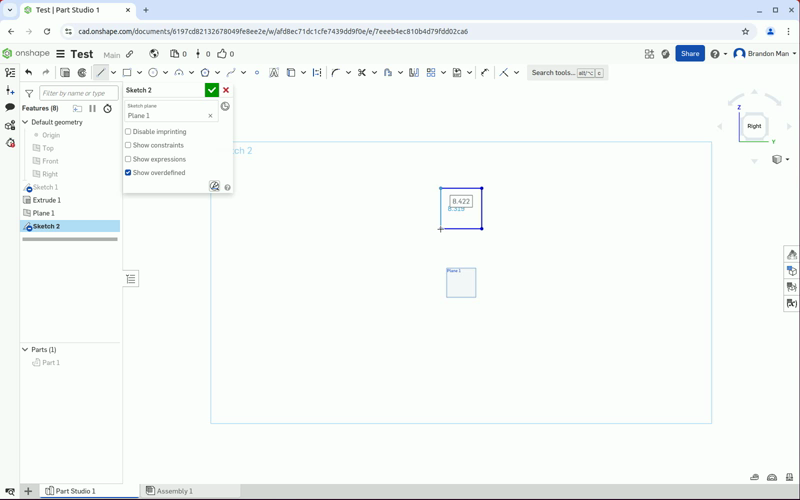
key_up(shift)
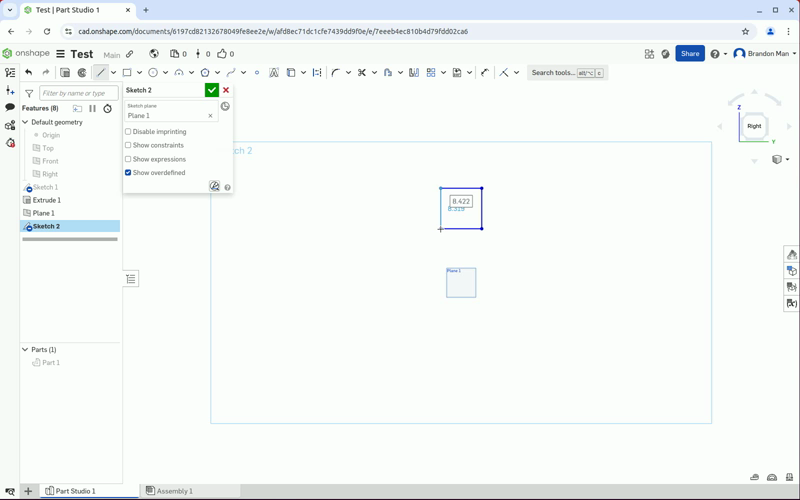
click(440, 228)
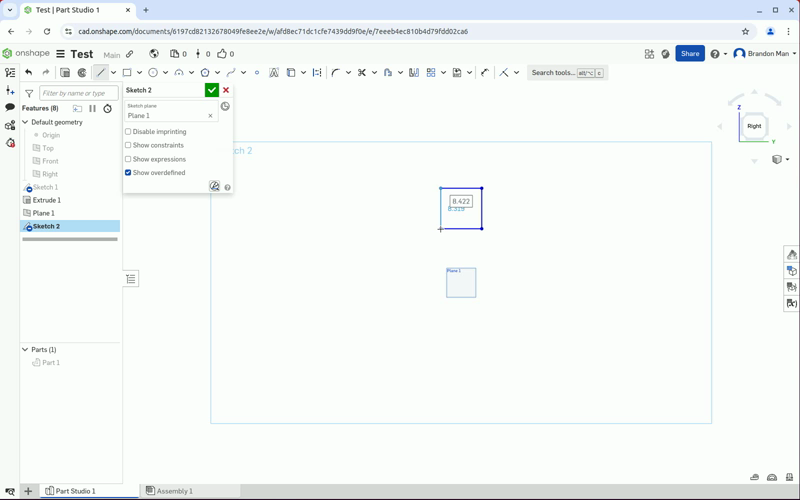
key(esc)
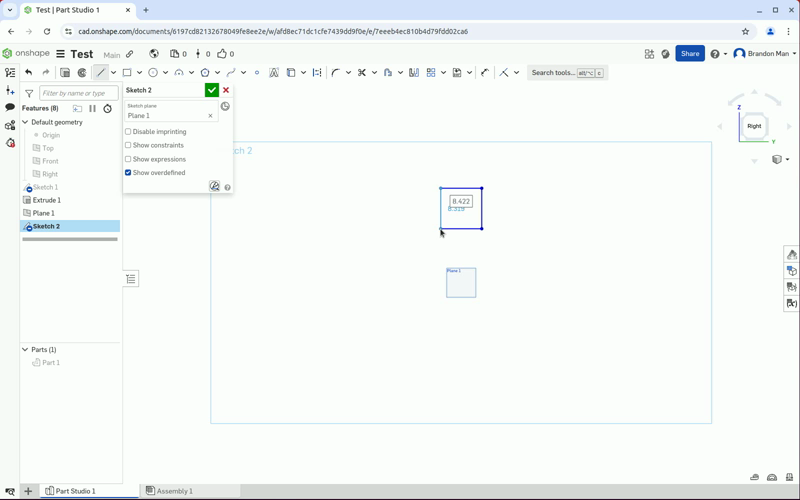
mouse_move(451, 221)
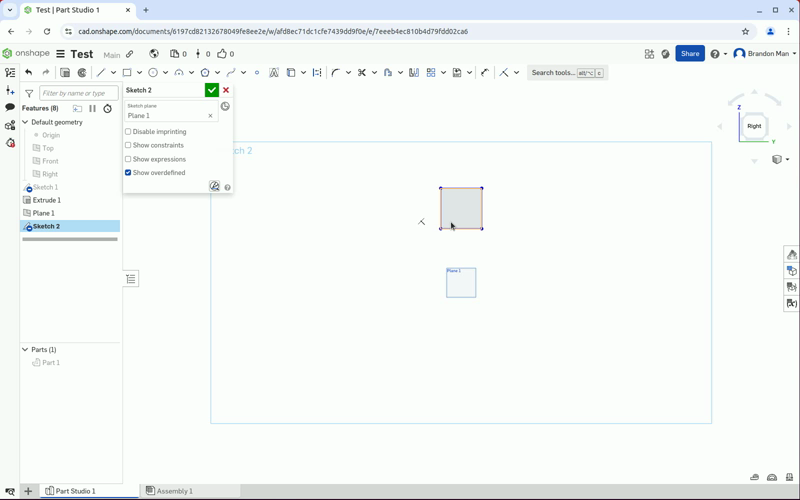
scroll(6)
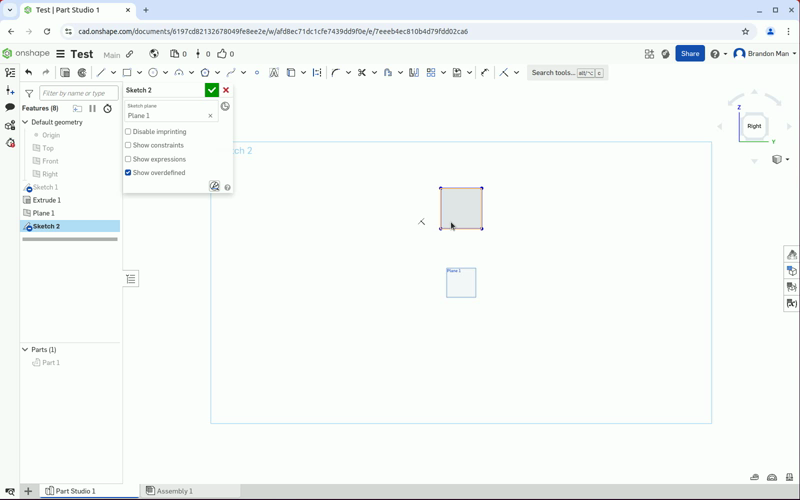
scroll(6)
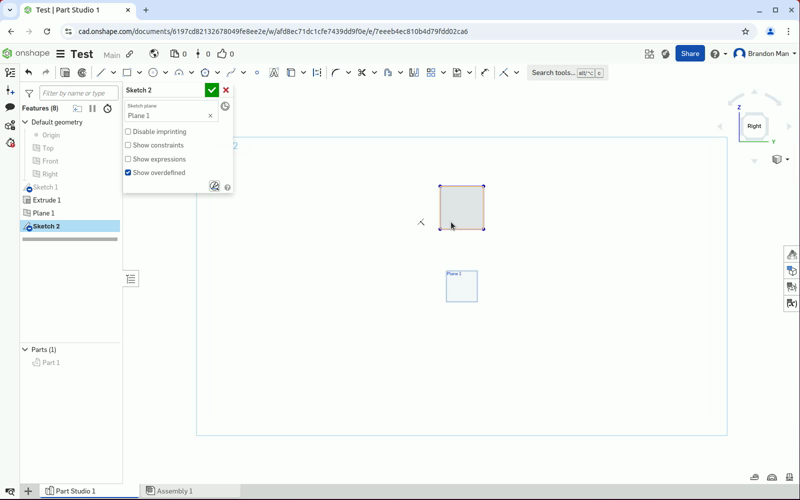
scroll(6)
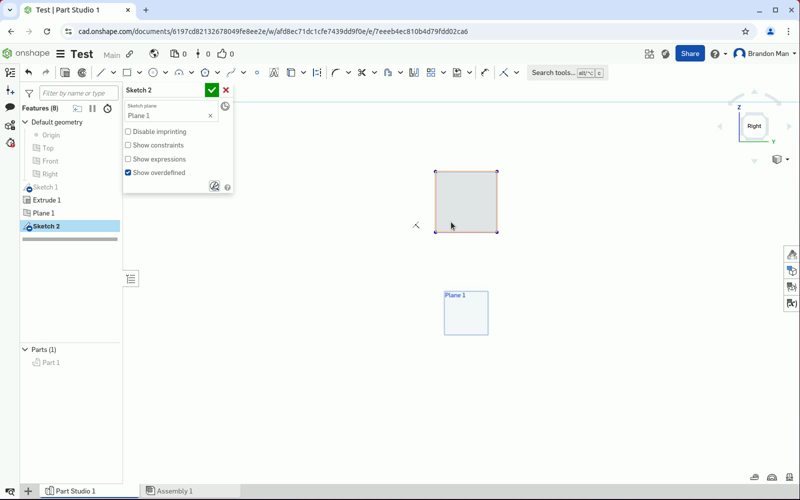
scroll(6)
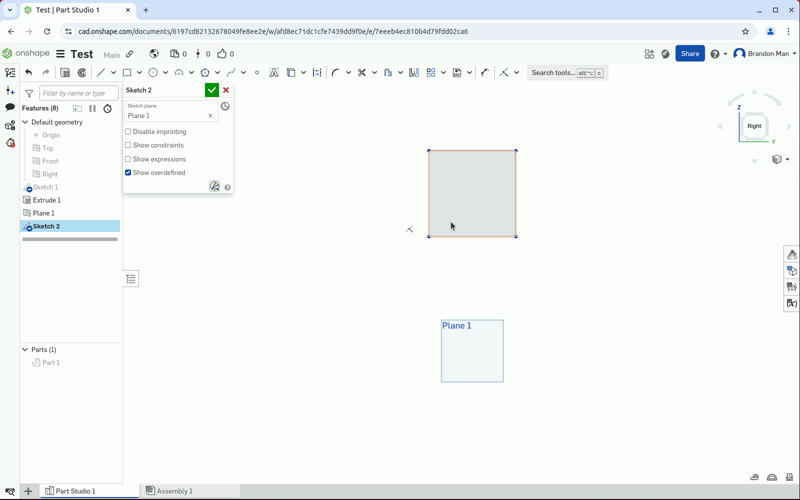
scroll(6)
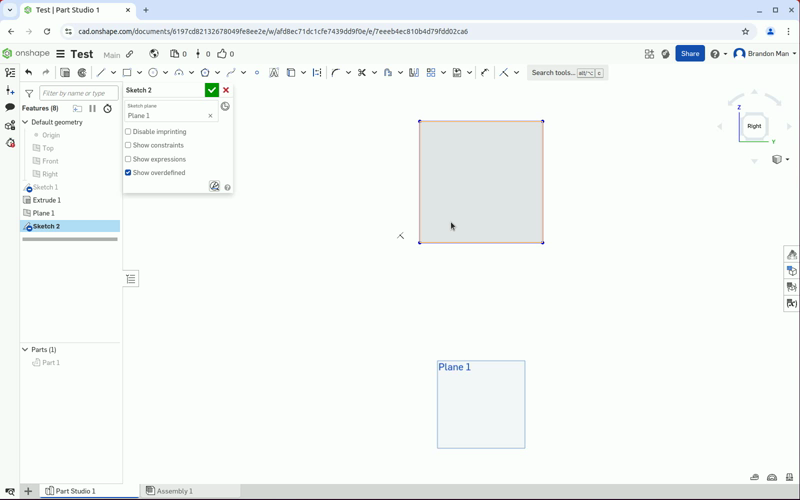
scroll(6)
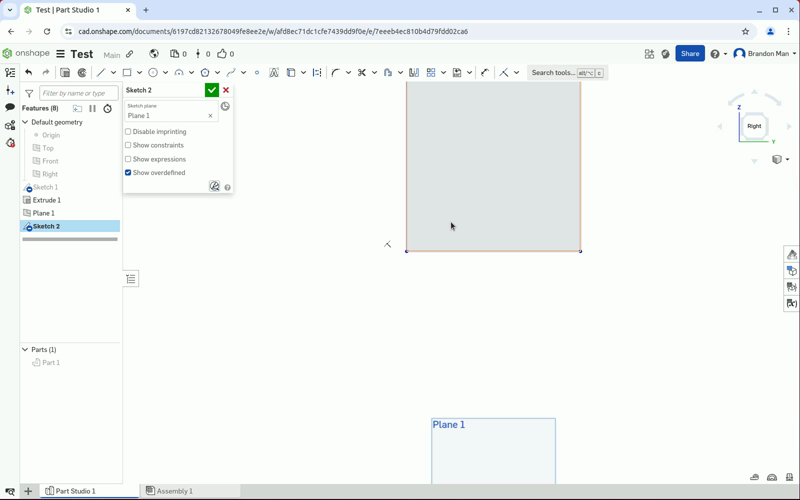
scroll(6)
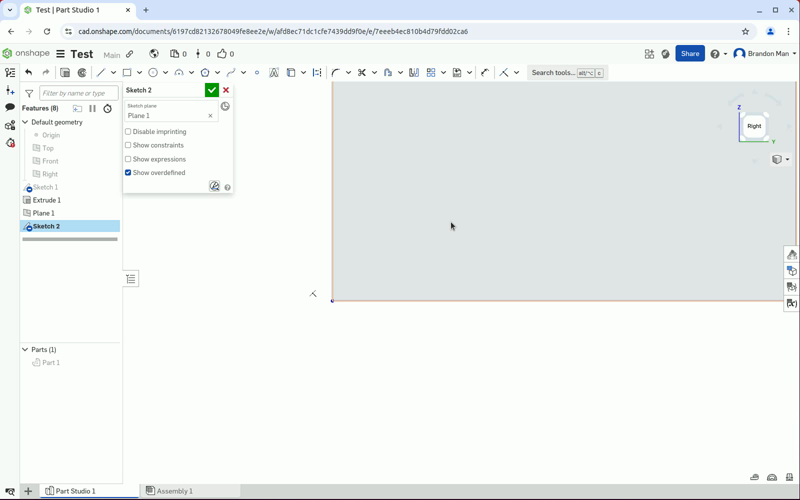
click(451, 221)
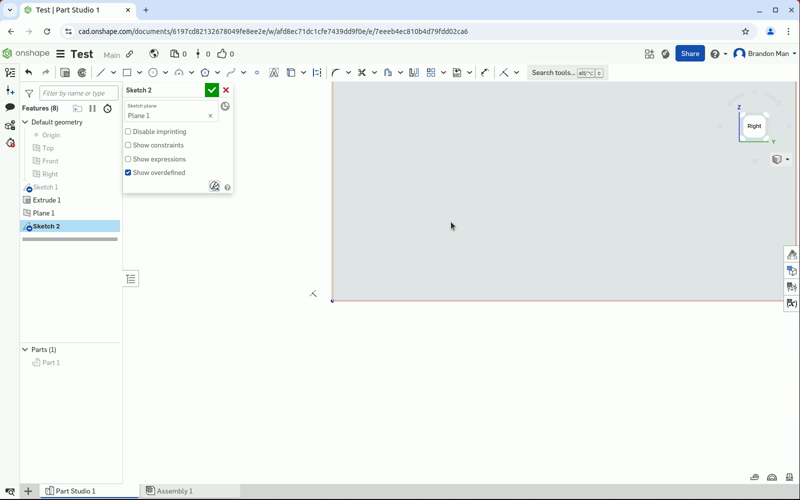
scroll(-6)
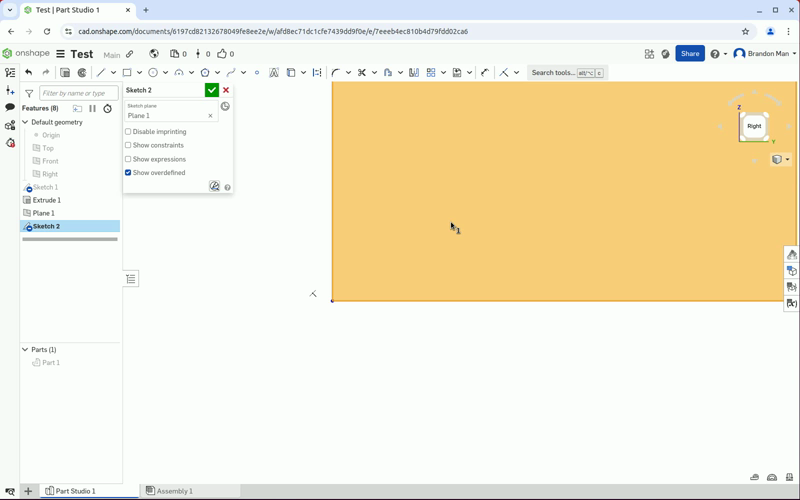
scroll(-6)
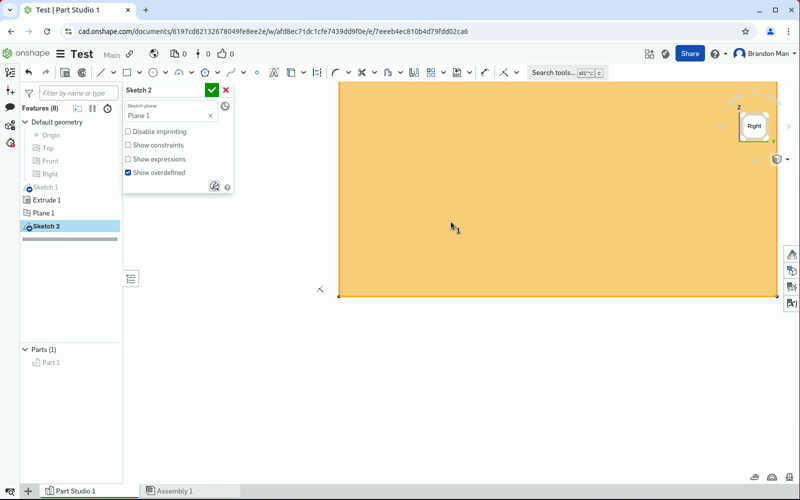
scroll(-6)
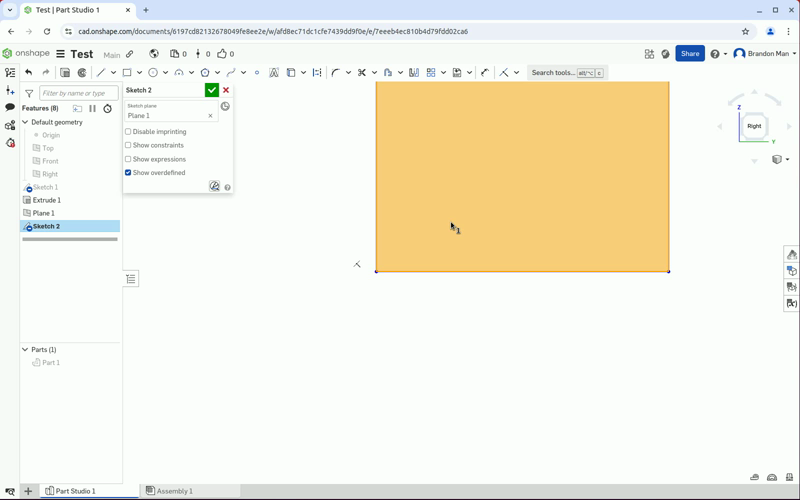
scroll(-6)
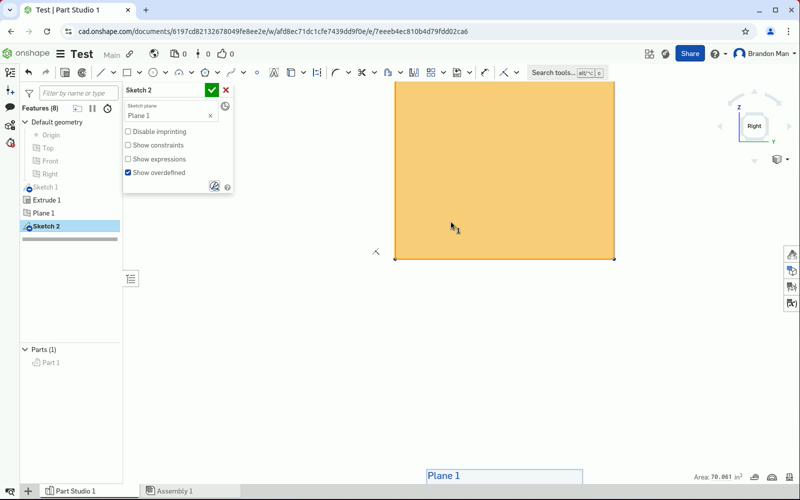
scroll(-6)
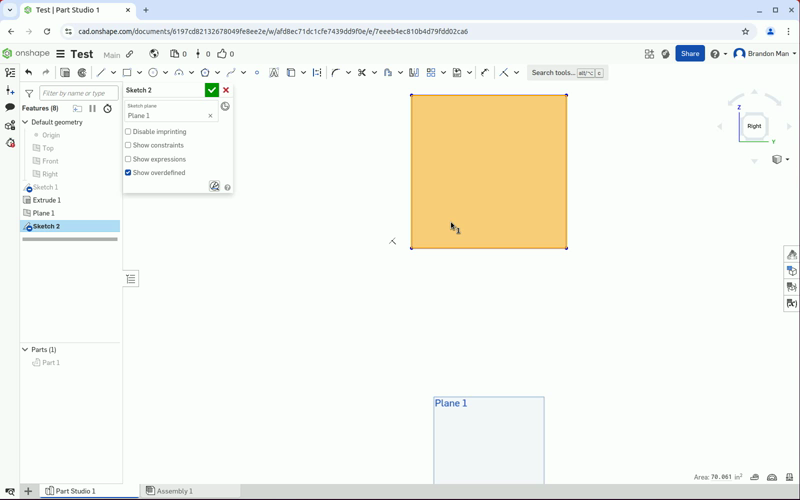
scroll(-6)
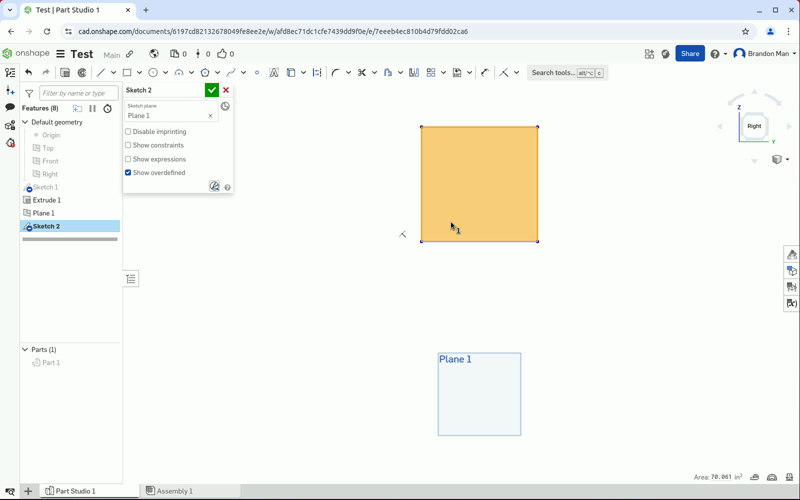
scroll(-6)
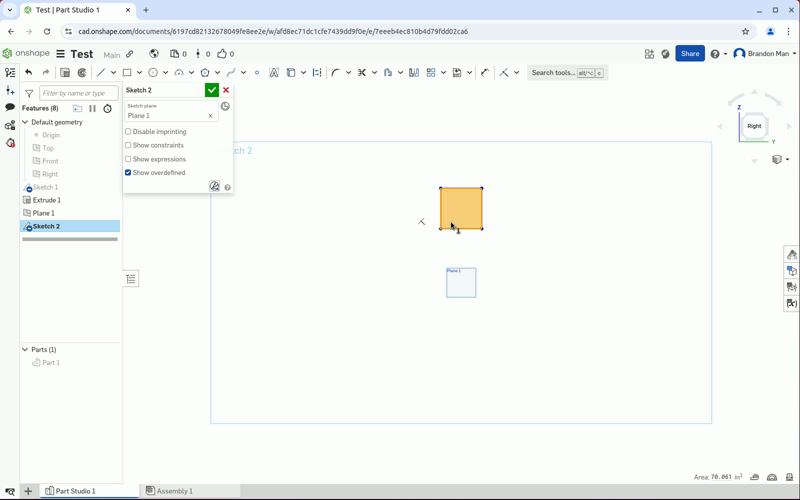
mouse_move(73, 352)
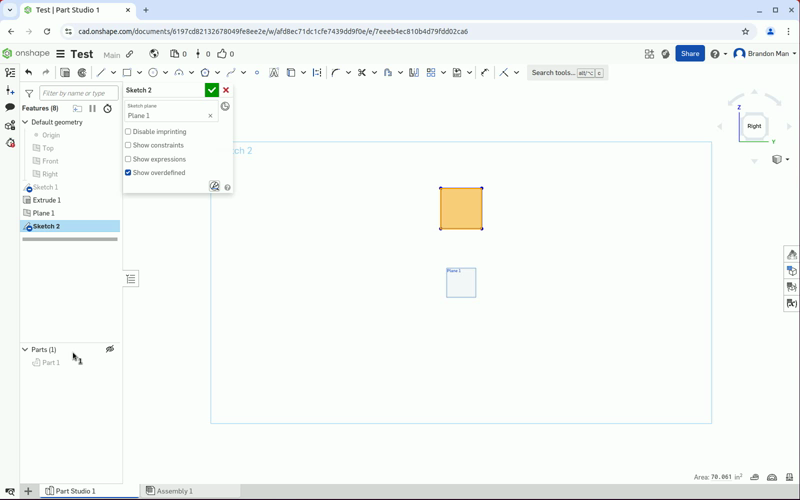
key(shift+y)
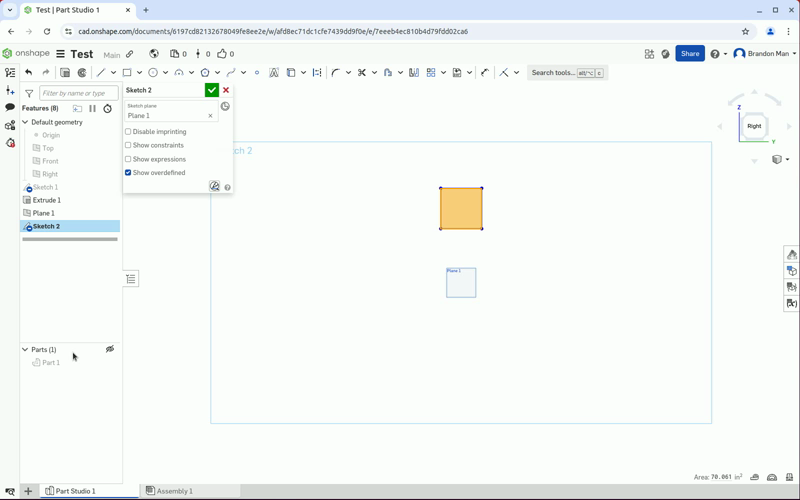
key(shift+e)
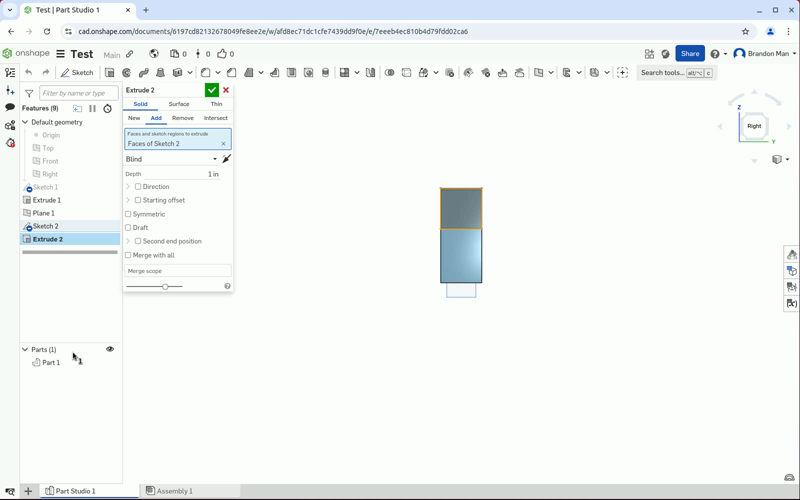
mouse_move(143, 106)
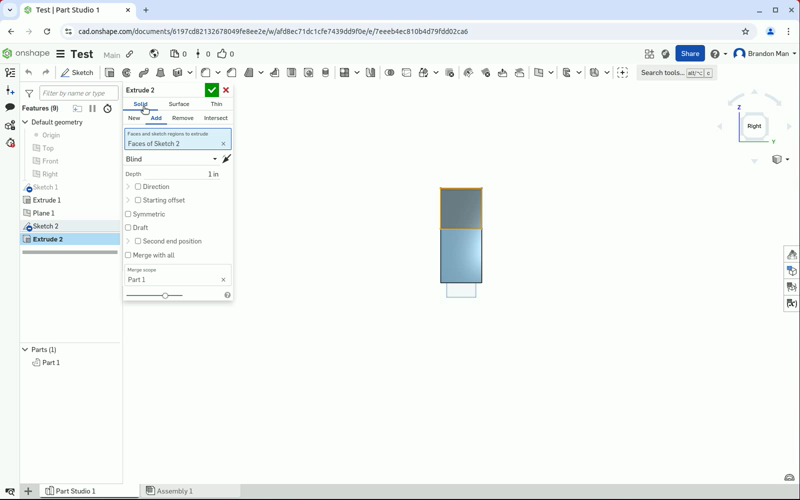
click(143, 106)
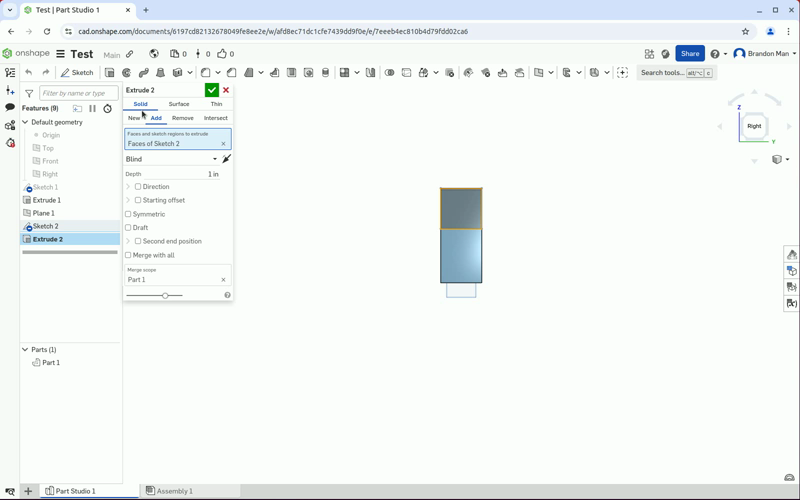
mouse_move(137, 120)
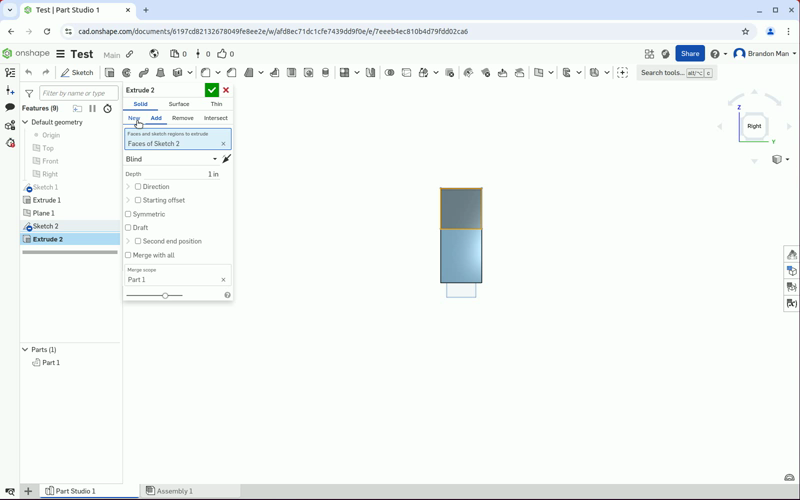
click(137, 120)
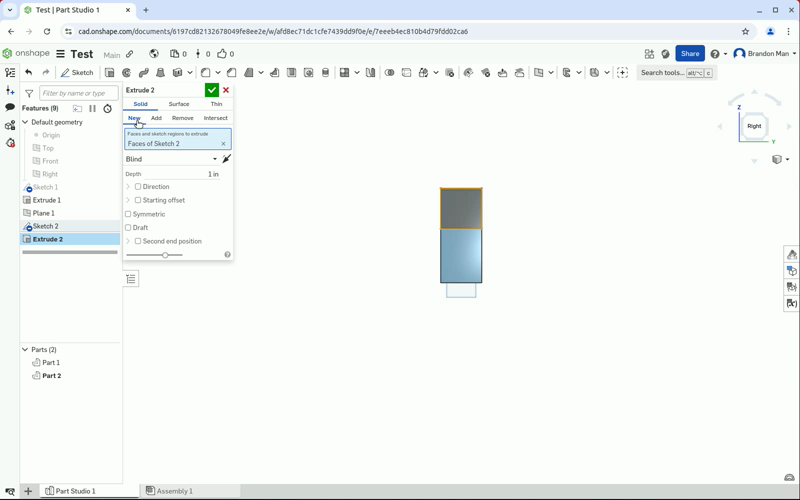
key(tab, 4)
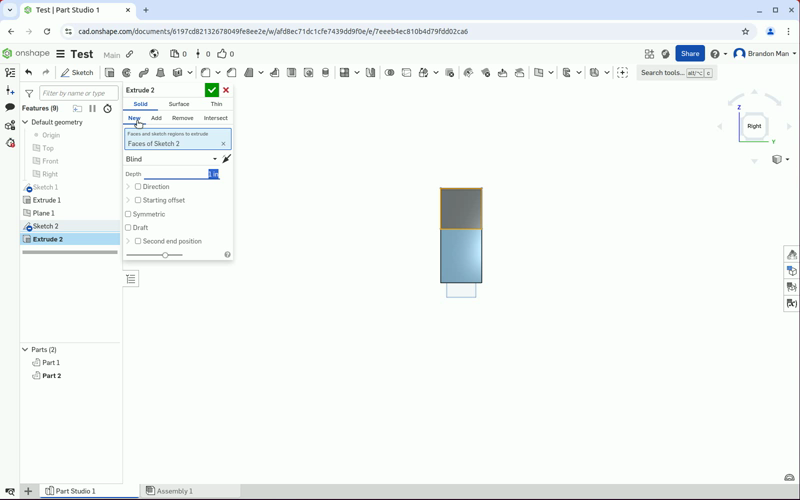
text(19.016)
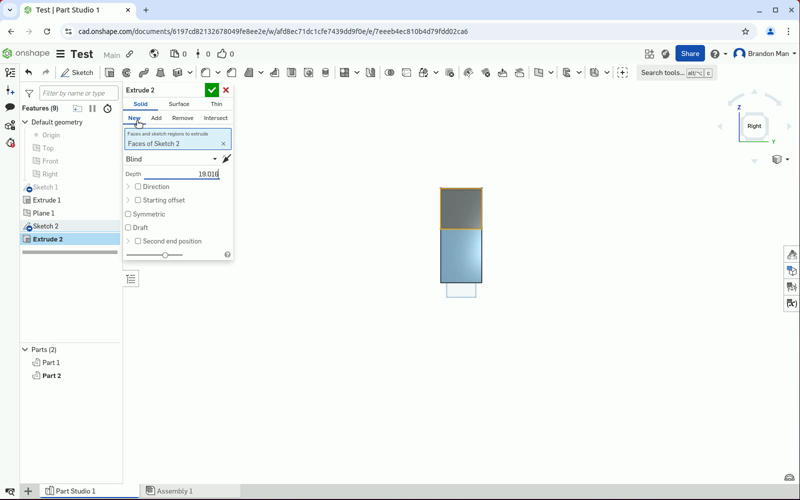
key(enter)
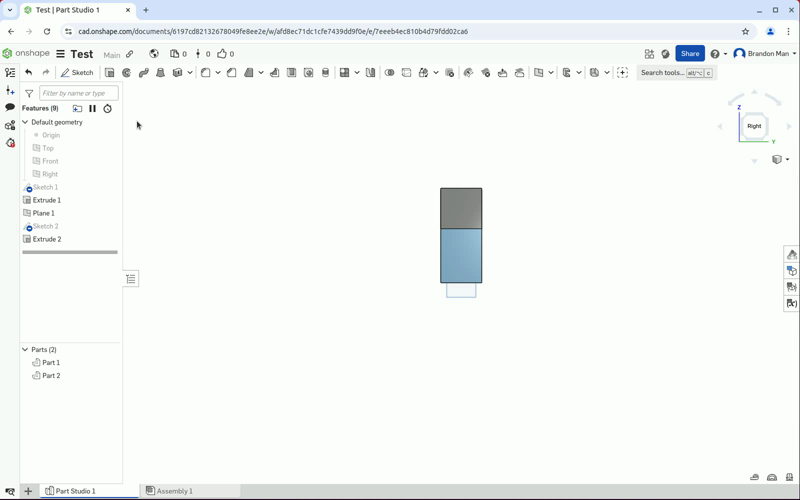
key(shift+h)
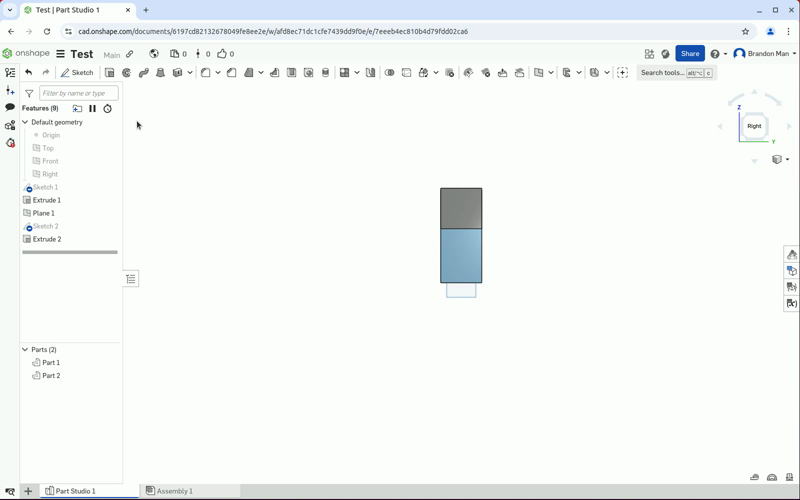
key(shift+h)
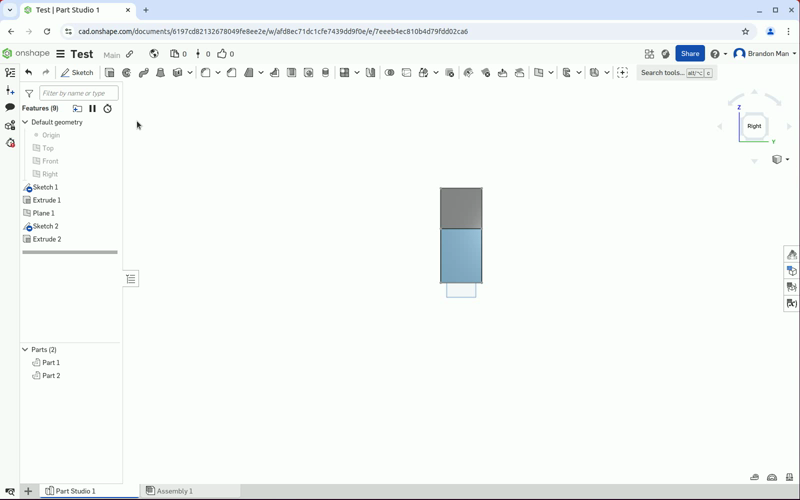
key(shift+7)
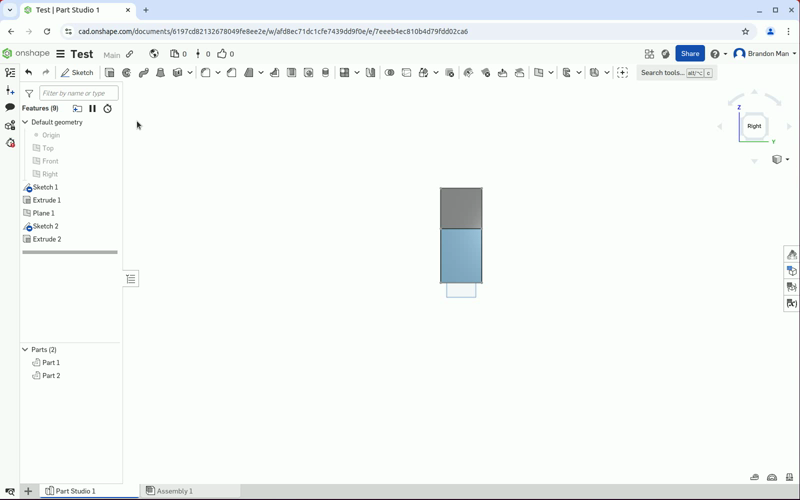
key(right, 2)
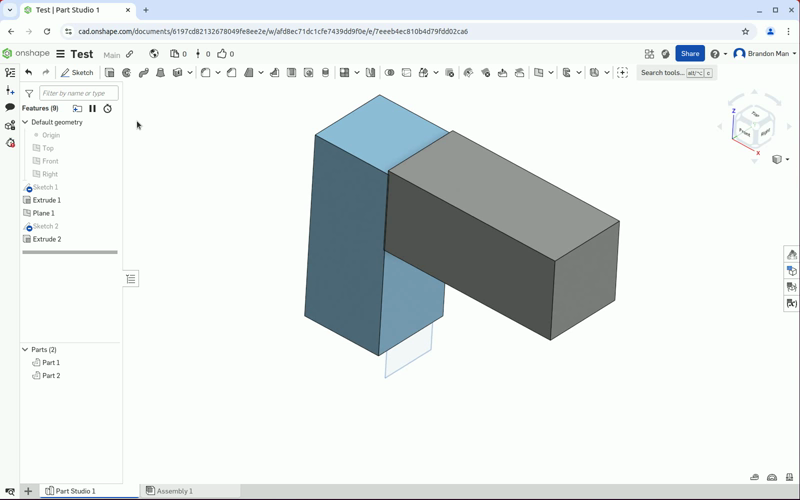
key(down, 2)
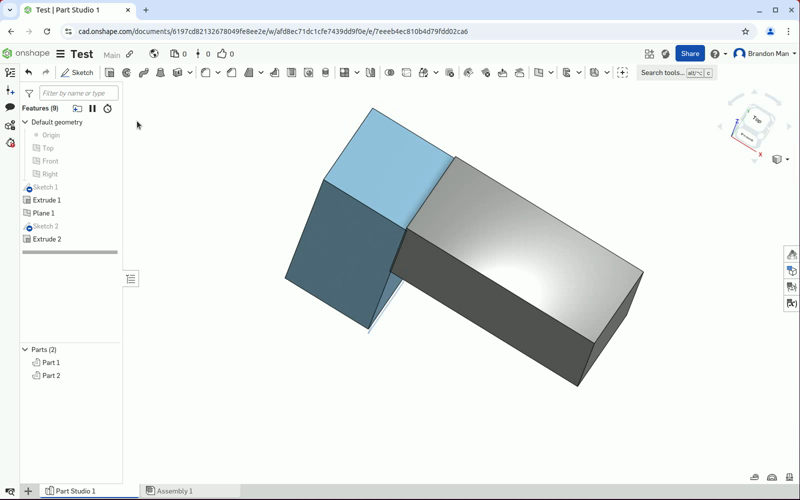
key(up, 2)
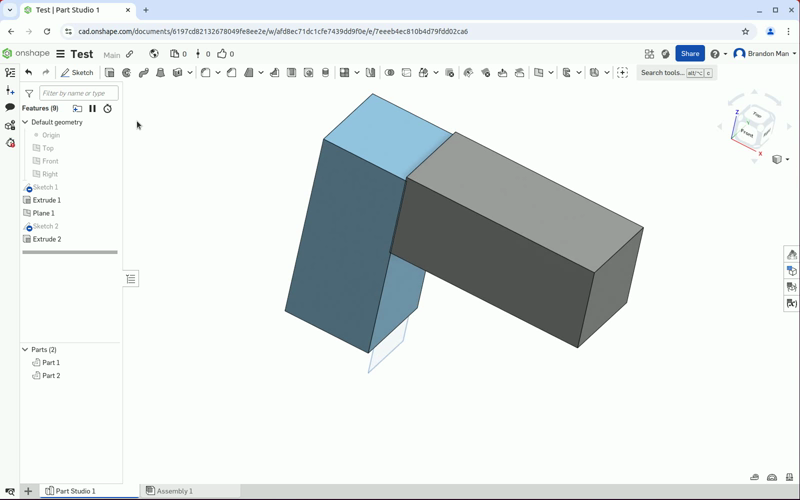
key(left, 2)
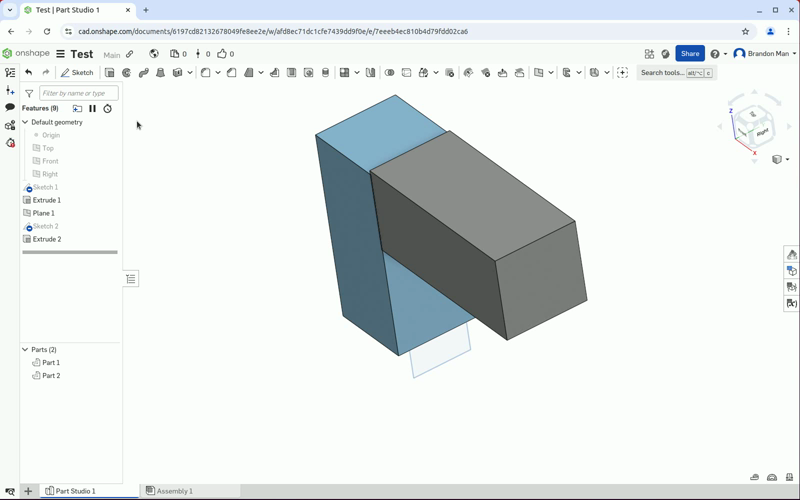
mouse_move(73, 189)
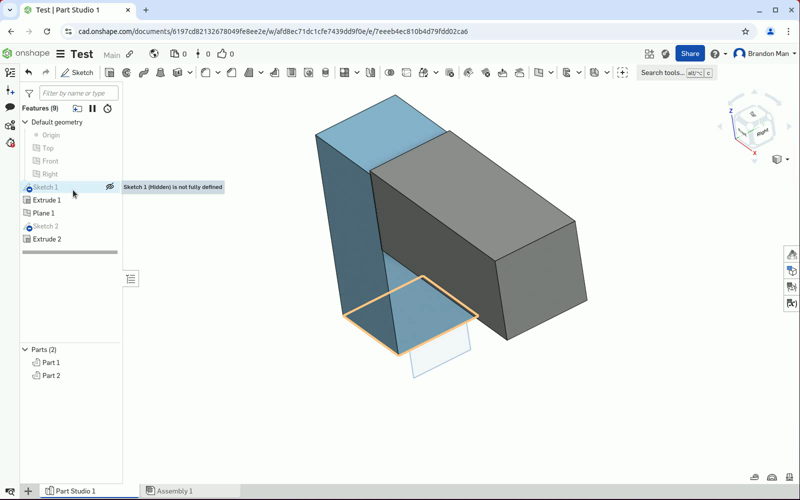
click(73, 189)